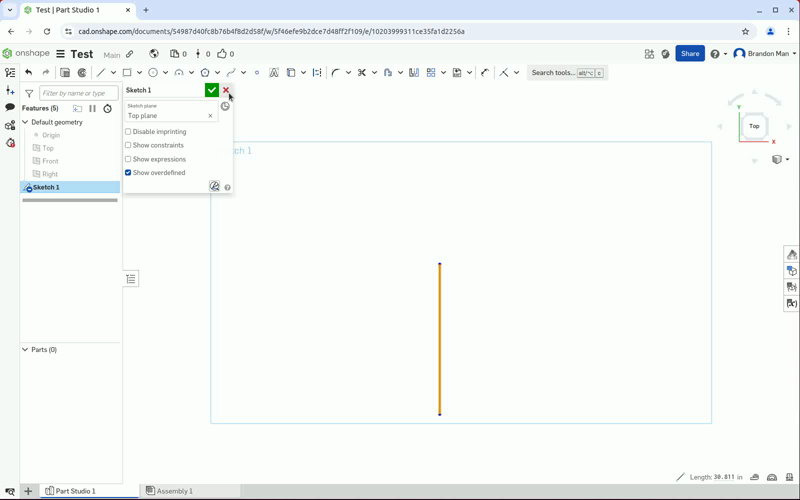
key(shift+h)
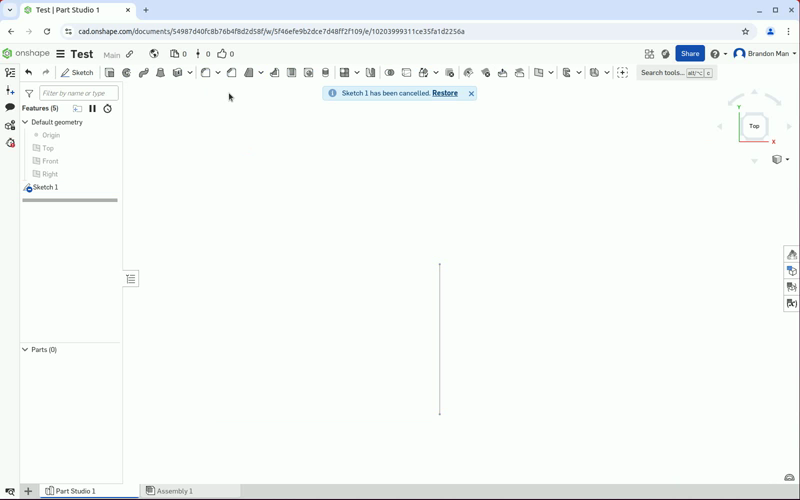
key(shift+s)
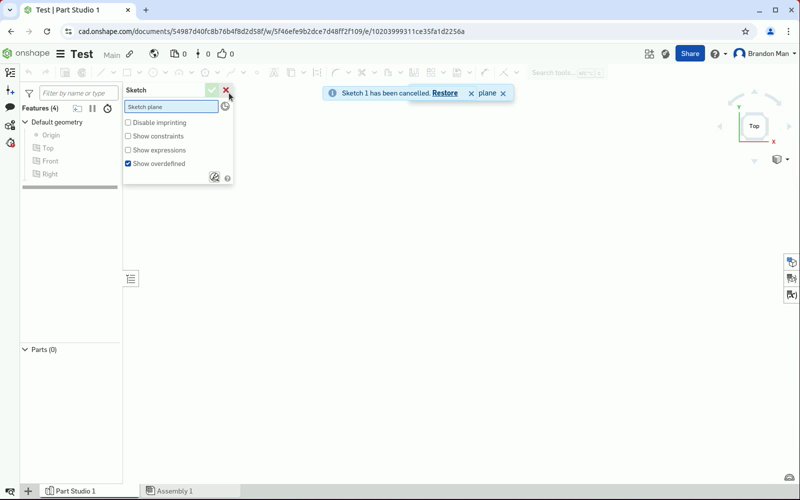
mouse_move(73, 150)
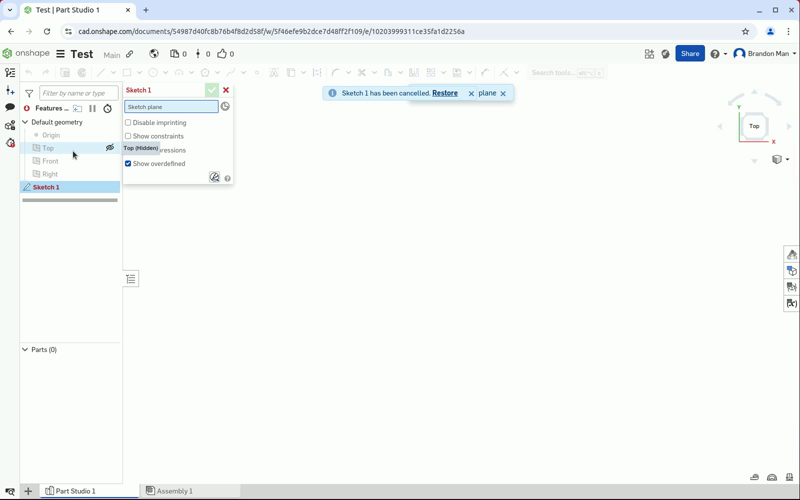
click(73, 150)
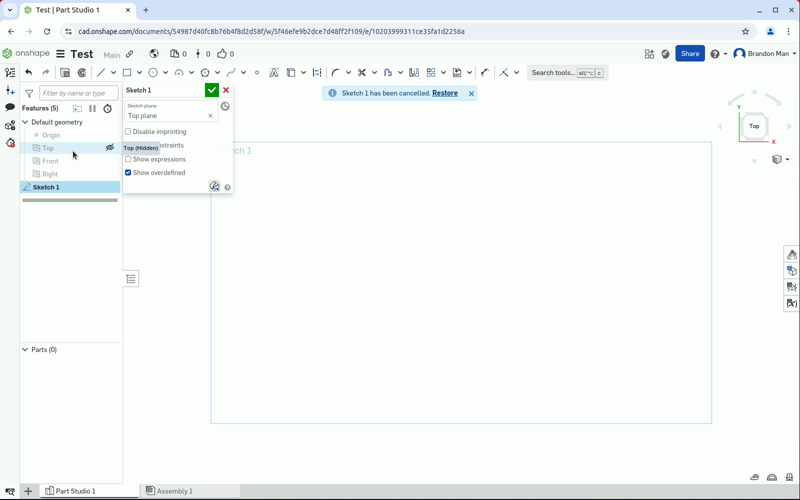
mouse_move(73, 352)
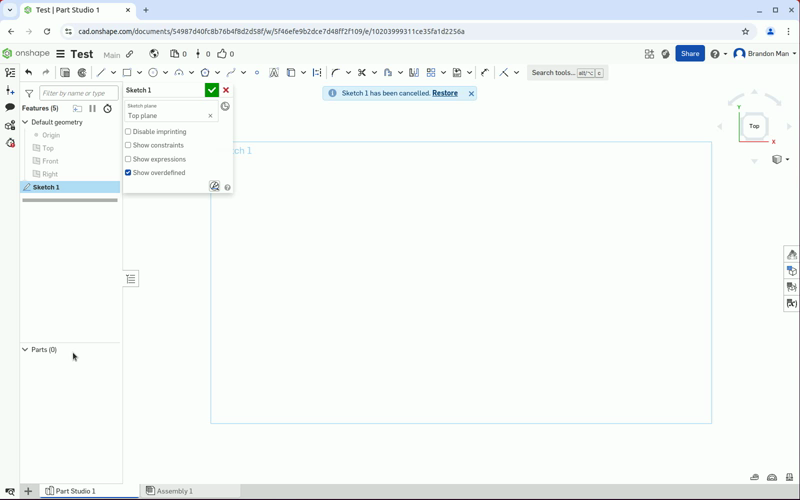
key(y)
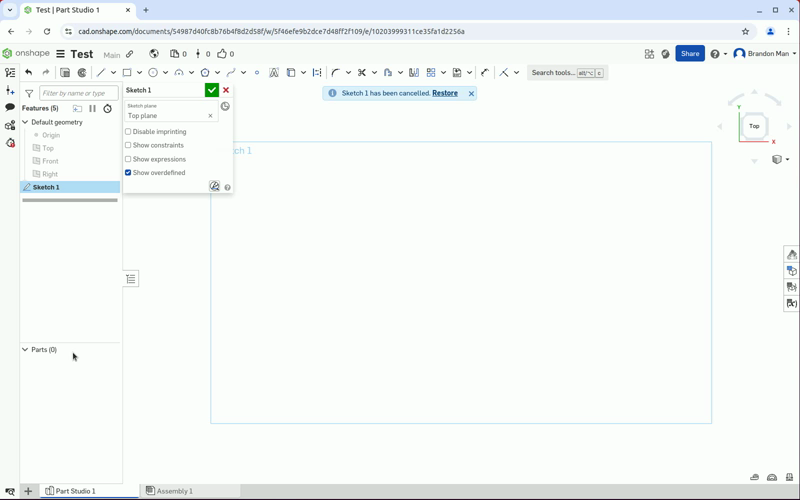
key(l)
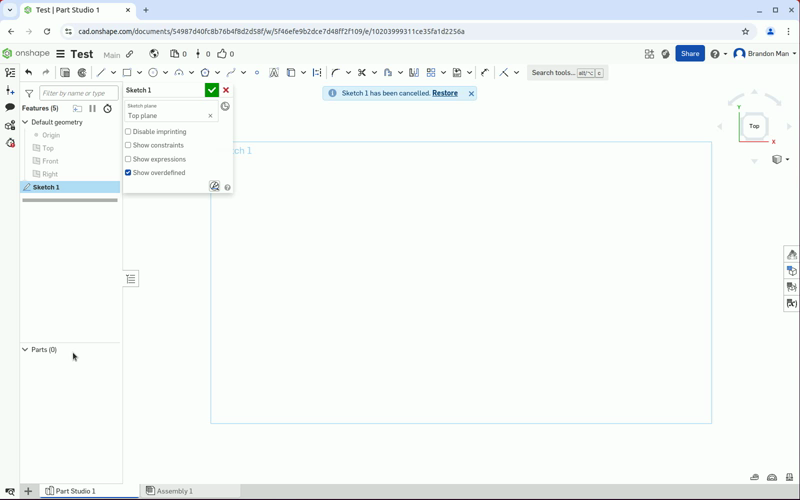
key_down(shift)
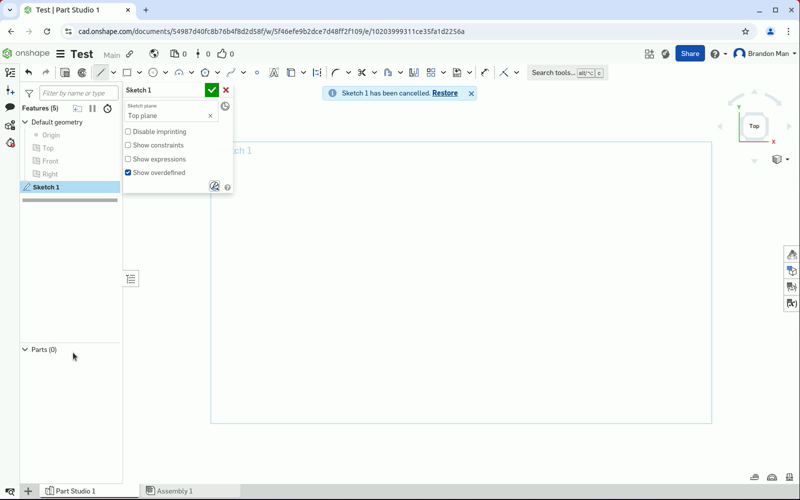
mouse_move(420, 307)
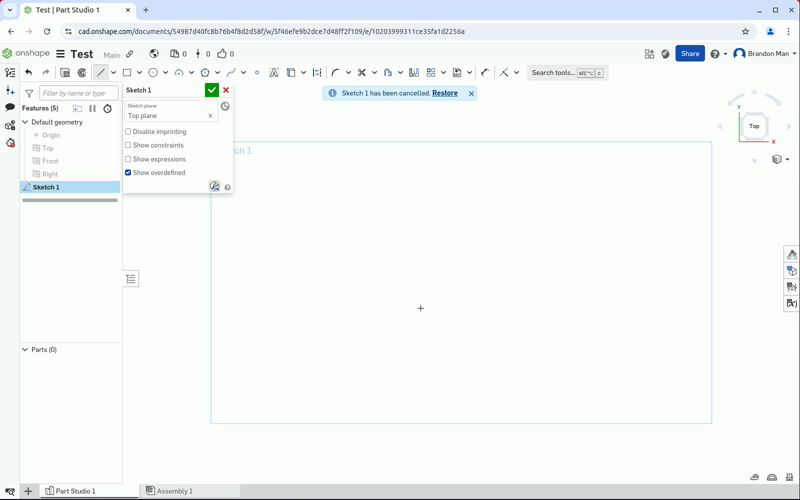
click(420, 307)
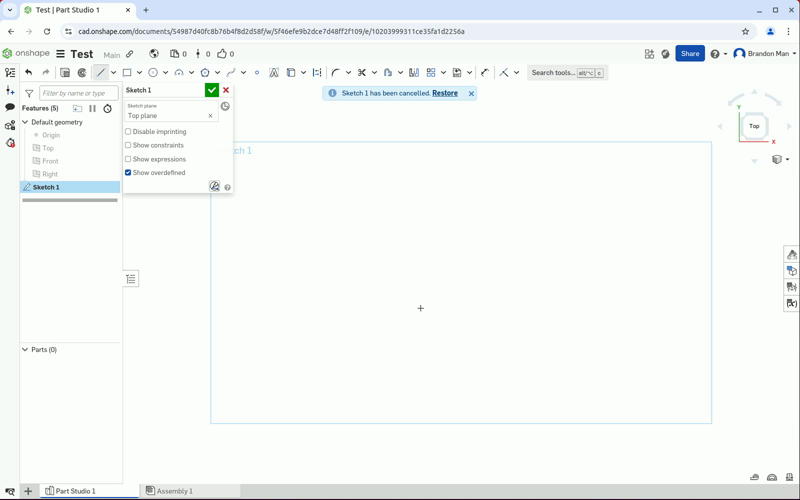
key_up(shift)
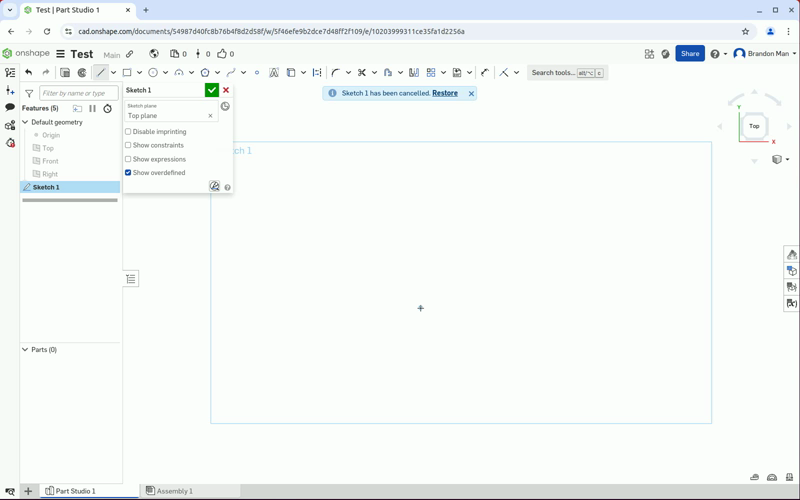
key_down(shift)
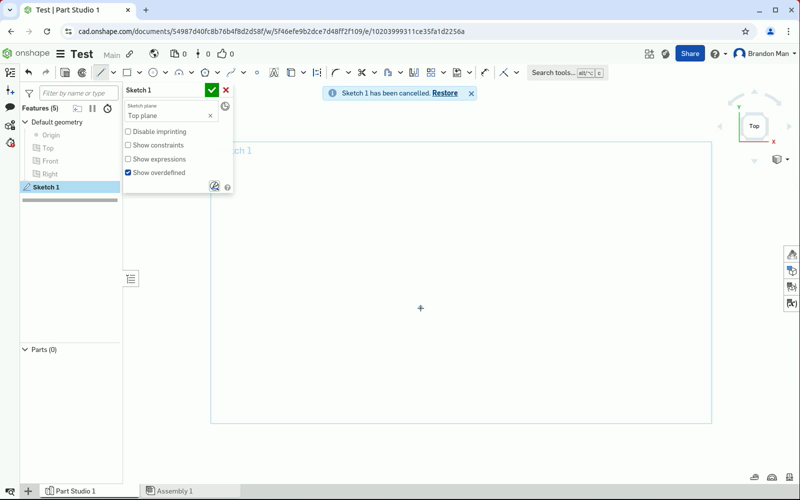
mouse_move(517, 307)
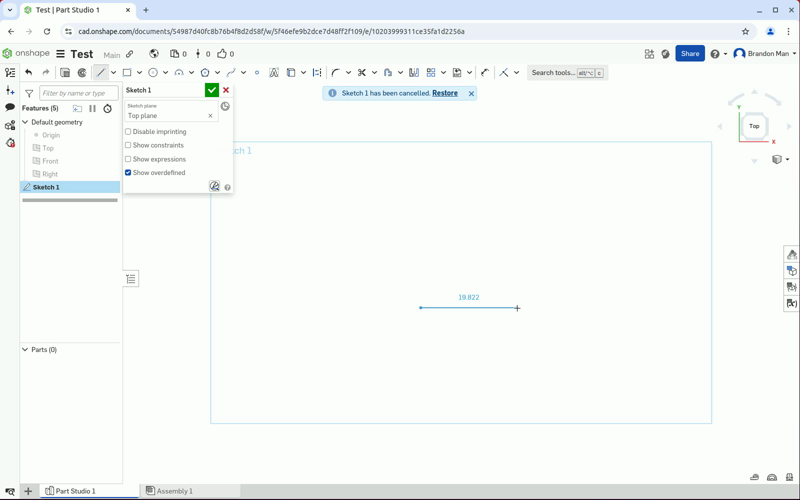
click(517, 307)
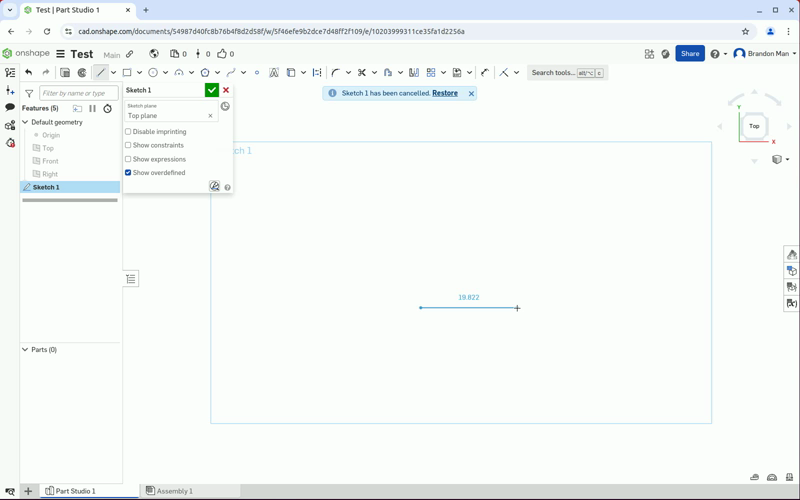
key_up(shift)
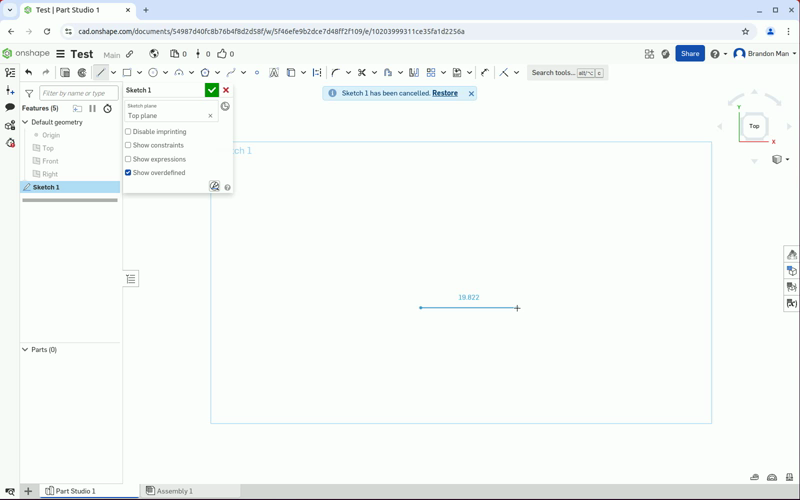
key_down(shift)
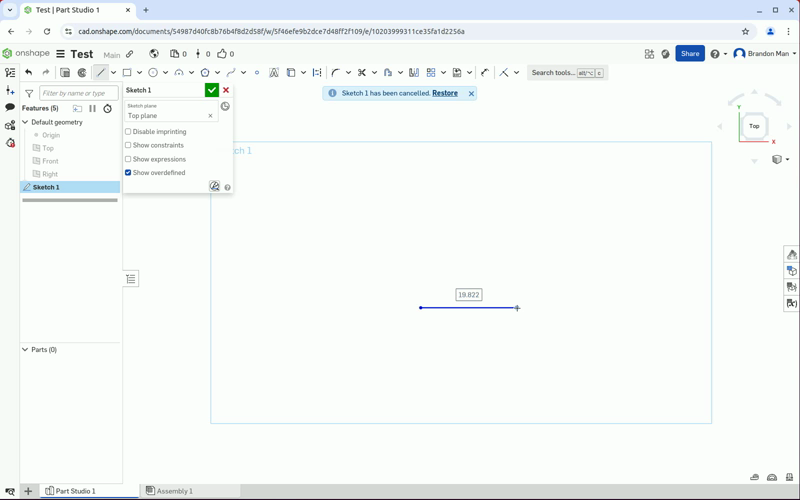
mouse_move(547, 307)
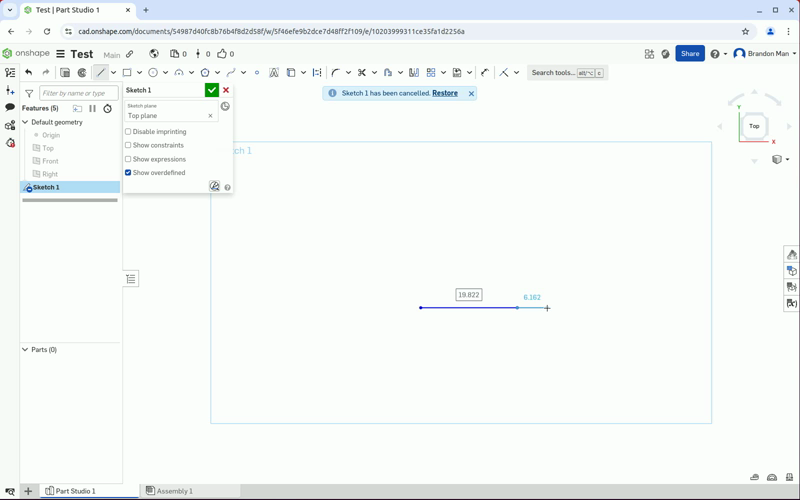
mouse_move(517, 258)
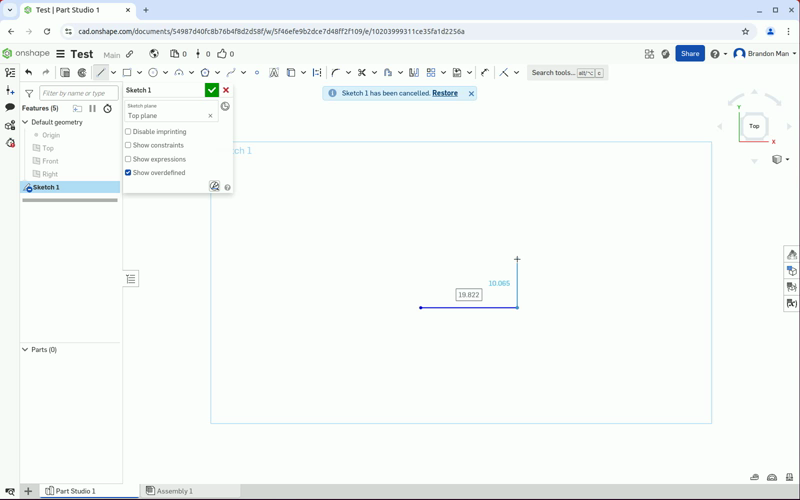
click(517, 258)
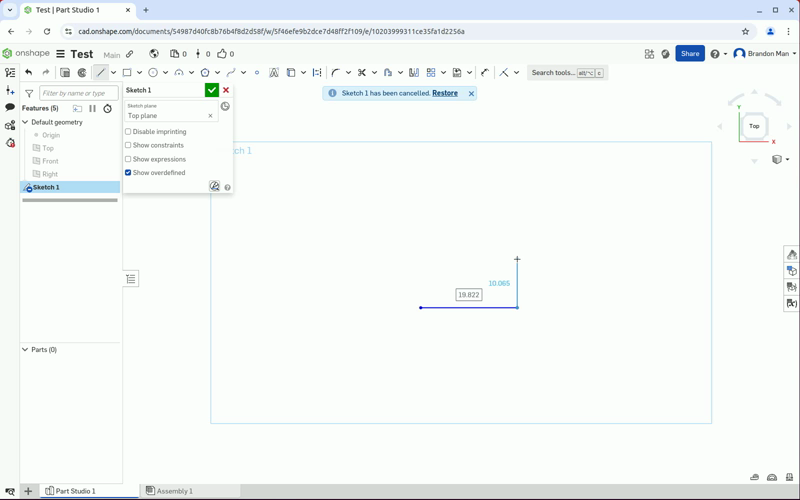
key_up(shift)
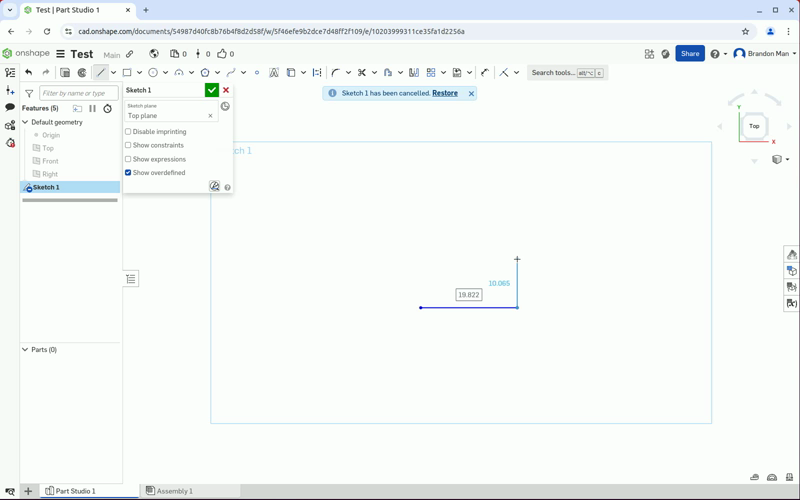
key_down(shift)
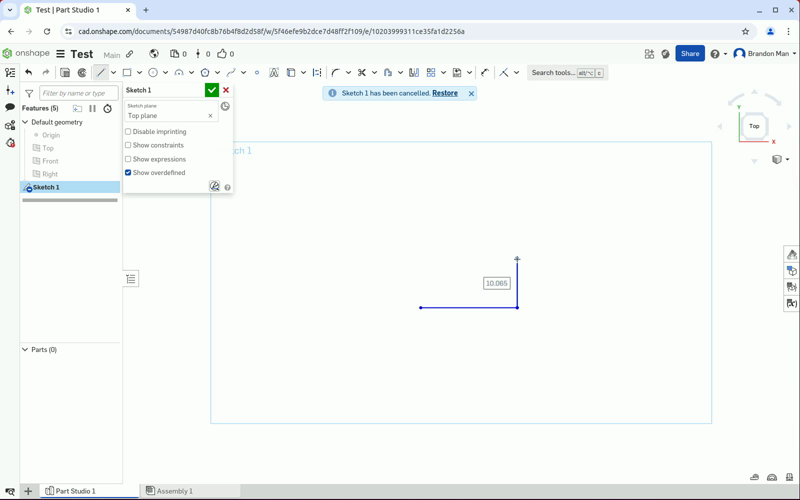
mouse_move(420, 258)
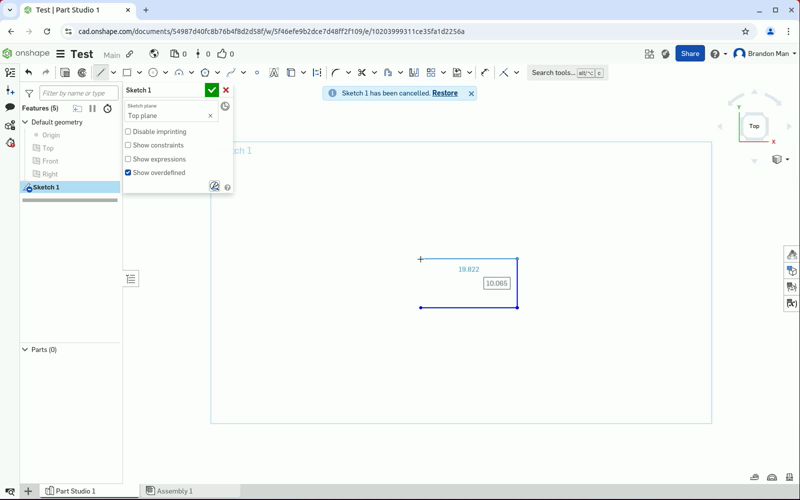
click(420, 258)
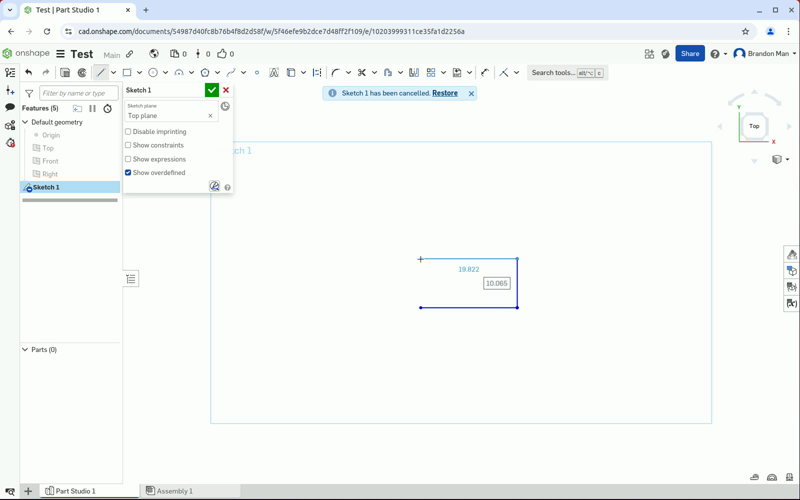
key_up(shift)
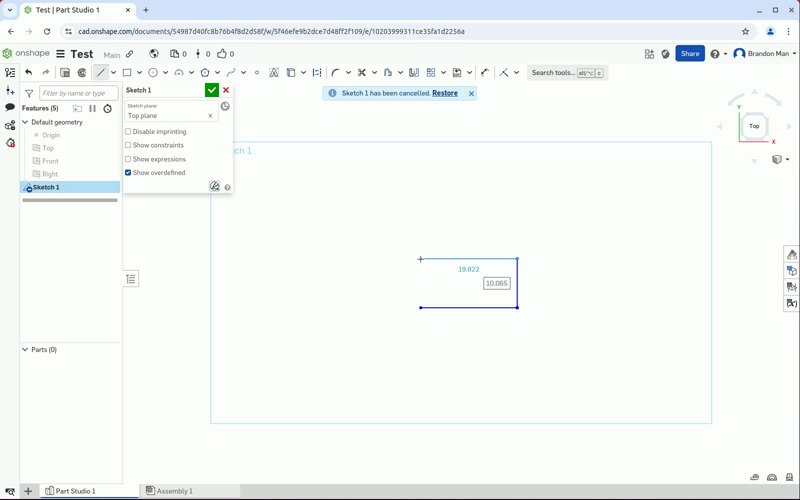
mouse_move(450, 258)
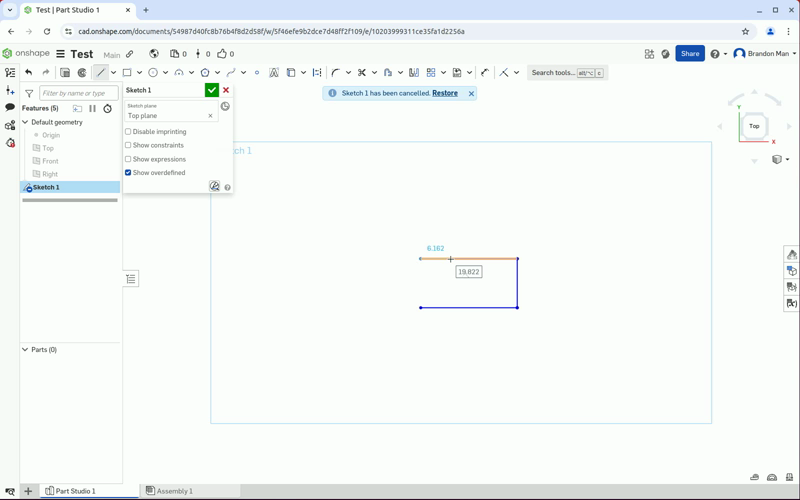
key_down(shift)
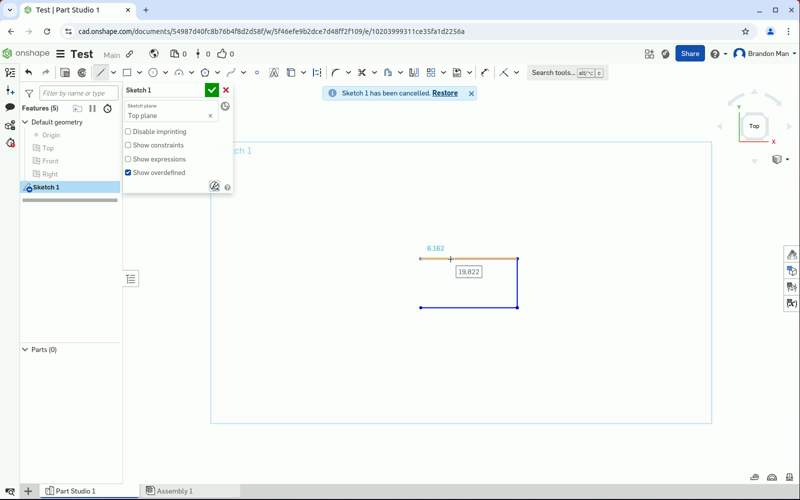
mouse_move(420, 307)
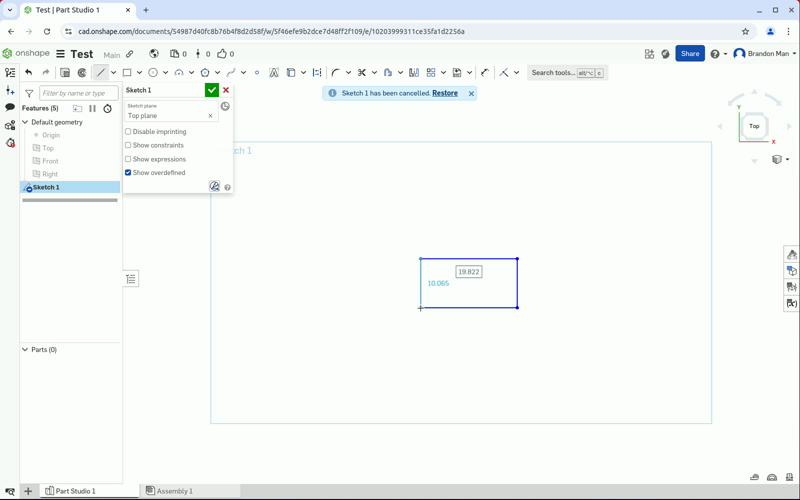
key_up(shift)
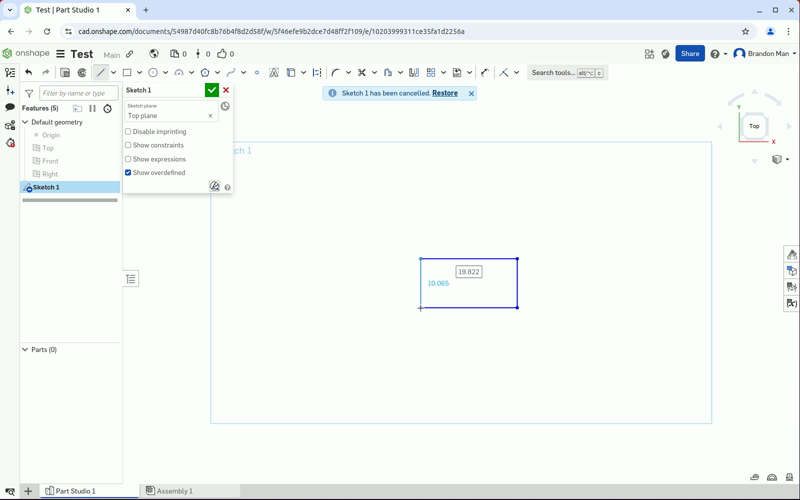
click(420, 307)
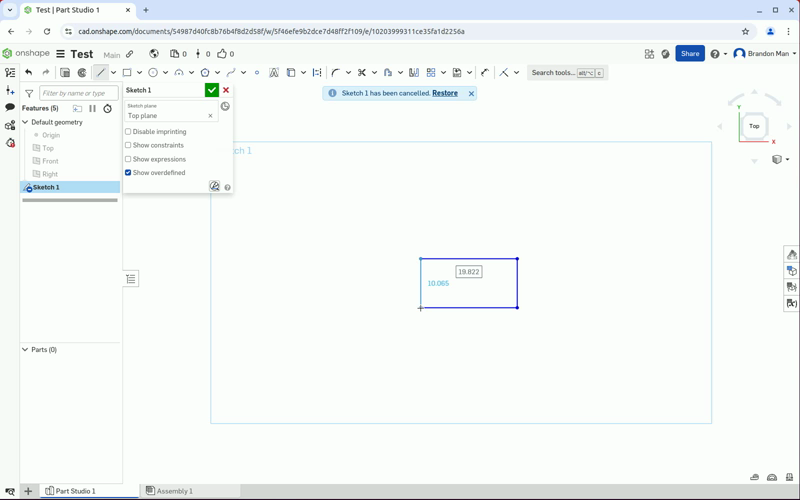
key(esc)
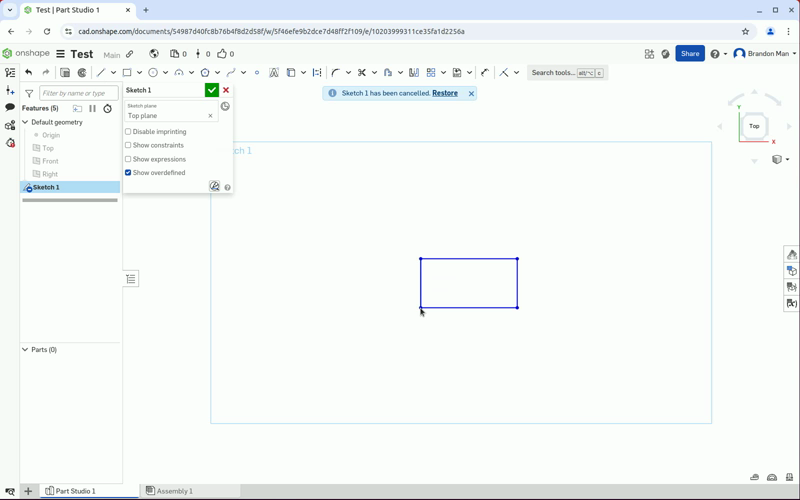
mouse_move(480, 286)
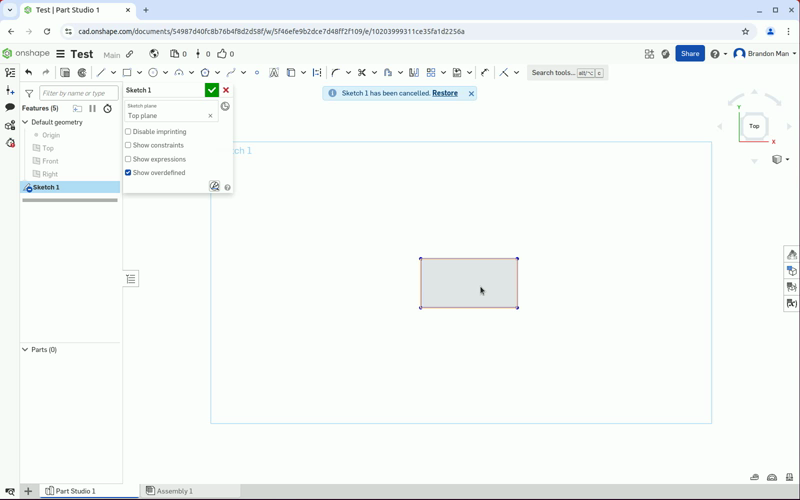
click(480, 286)
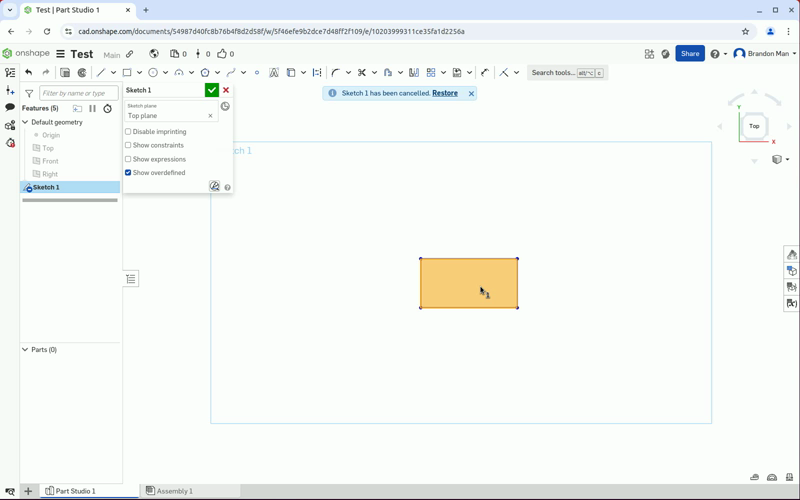
mouse_move(73, 352)
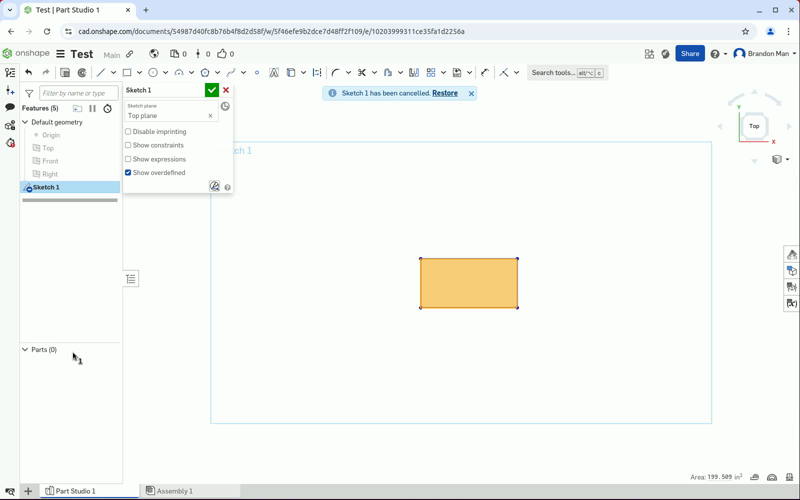
key(shift+y)
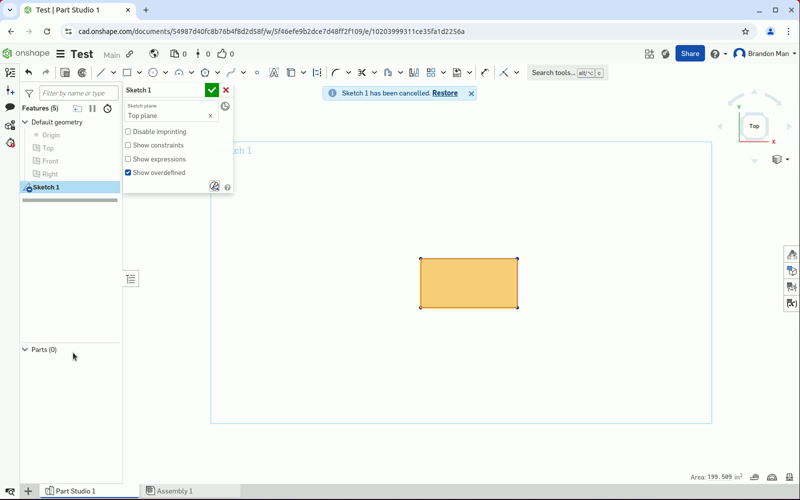
key(shift+e)
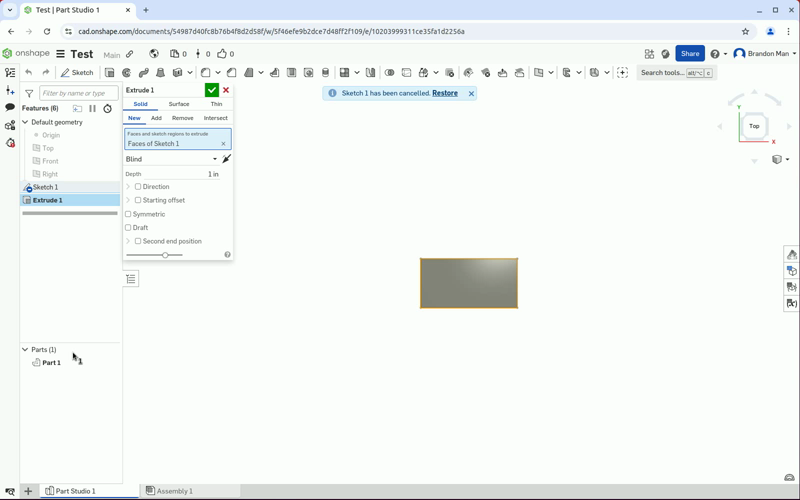
mouse_move(143, 106)
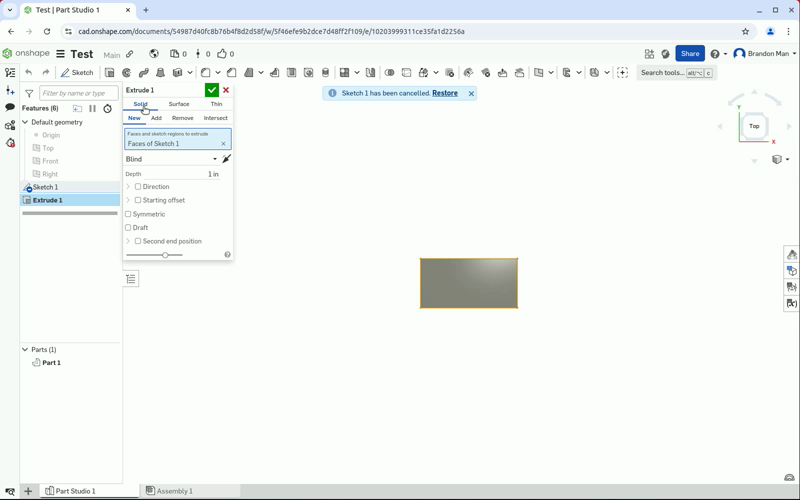
click(143, 106)
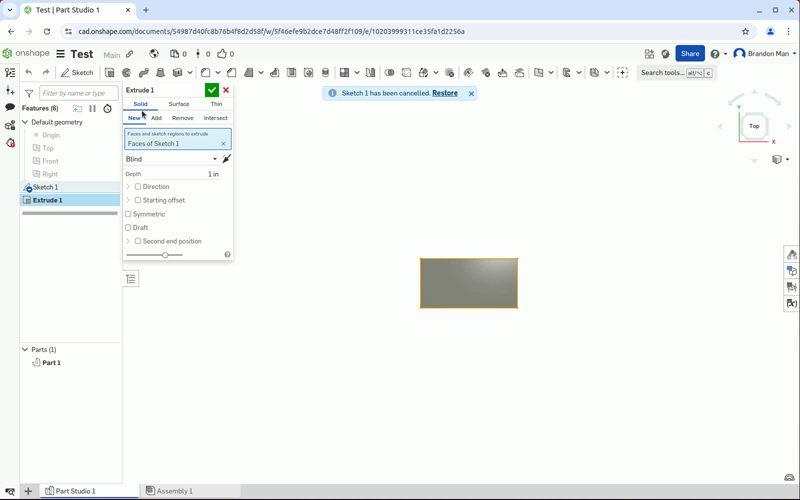
mouse_move(137, 120)
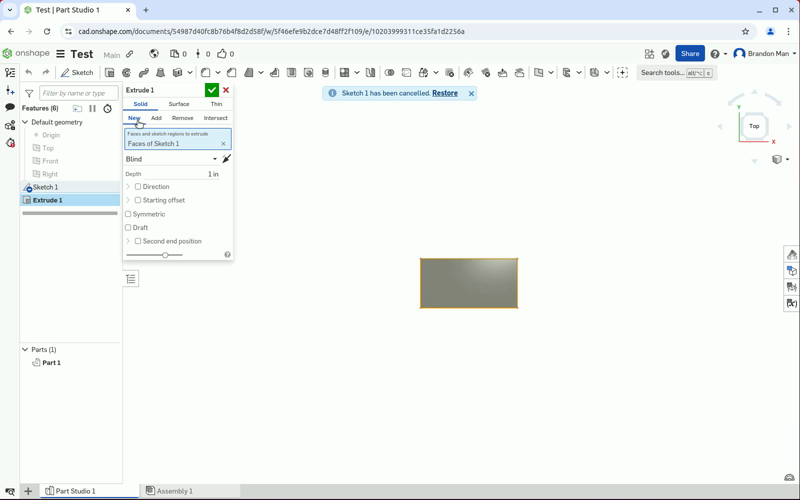
click(137, 120)
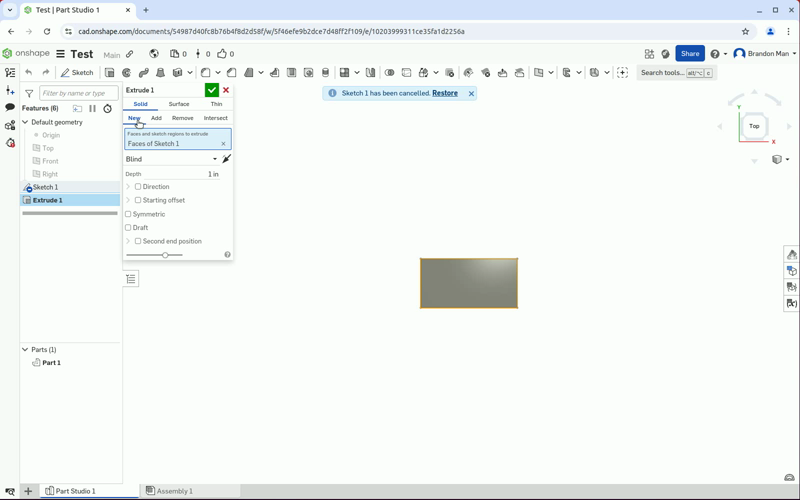
key(tab, 4)
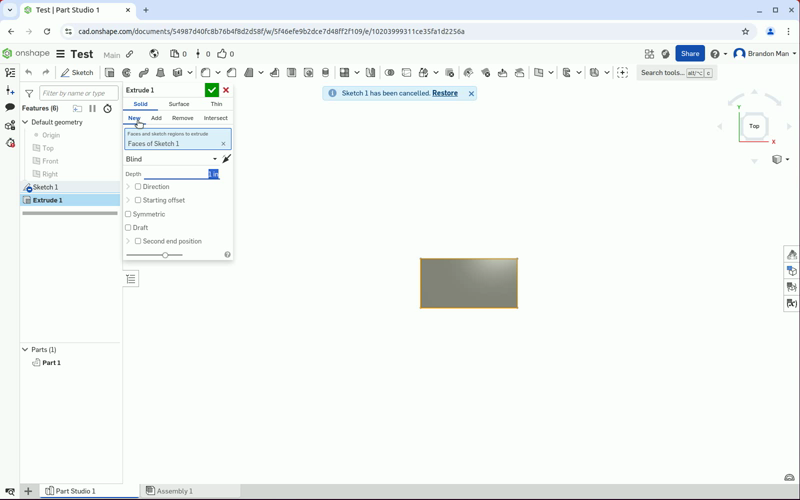
text(-0.241)
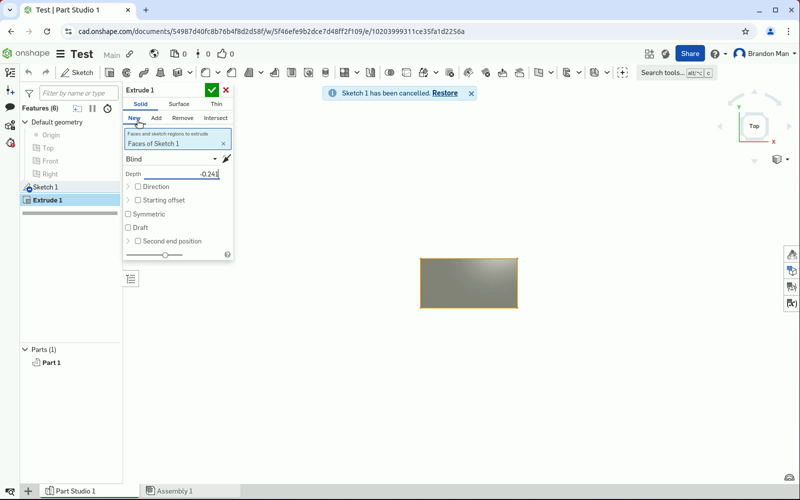
key(enter)
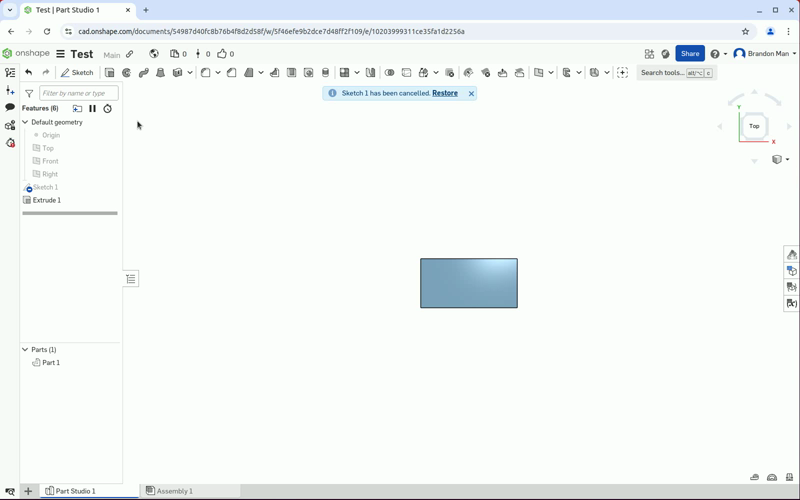
key(shift+h)
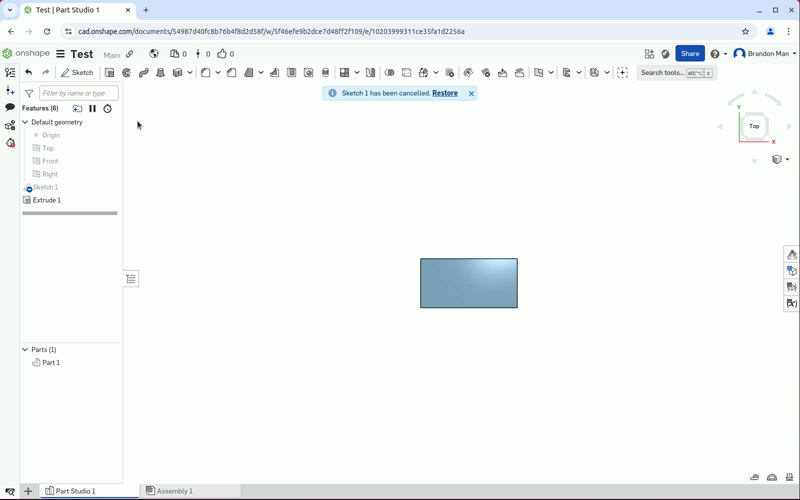
key(shift+h)
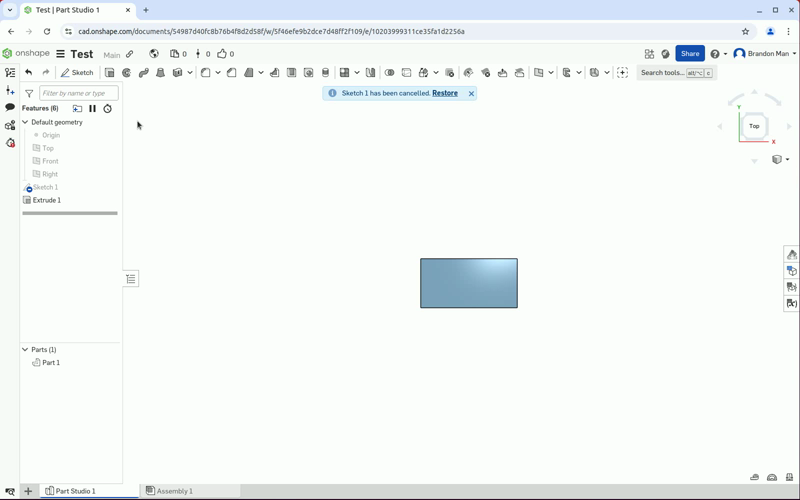
mouse_move(73, 189)
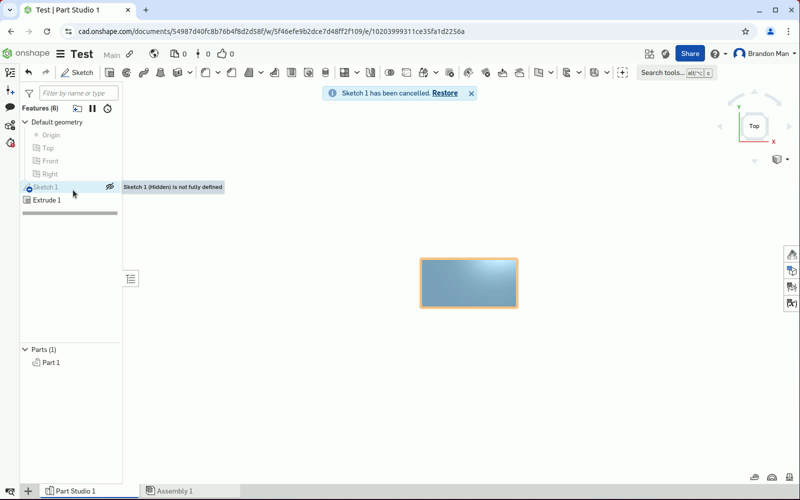
click(73, 189)
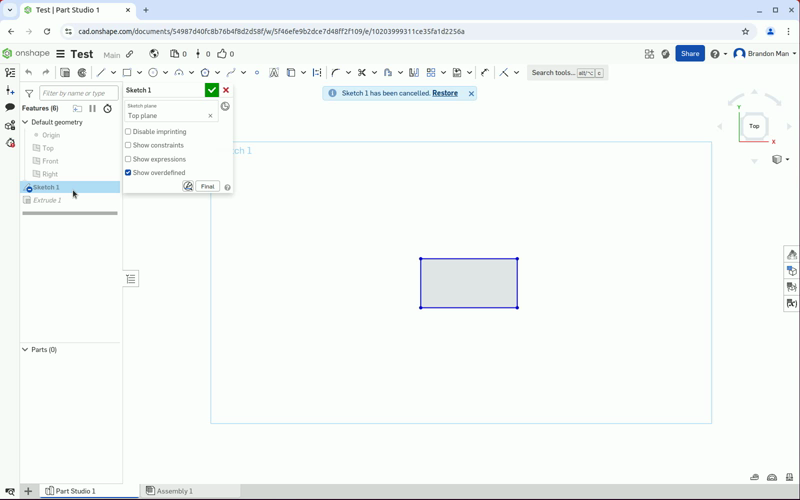
mouse_move(229, 92)
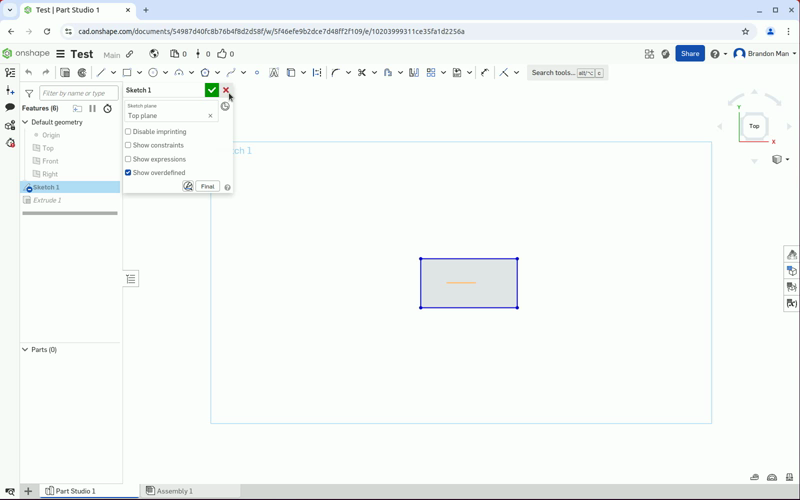
click(229, 92)
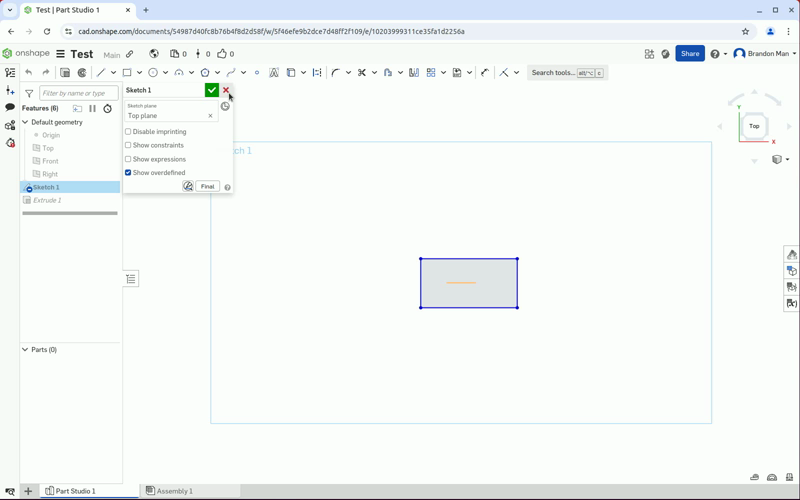
key(shift+s)
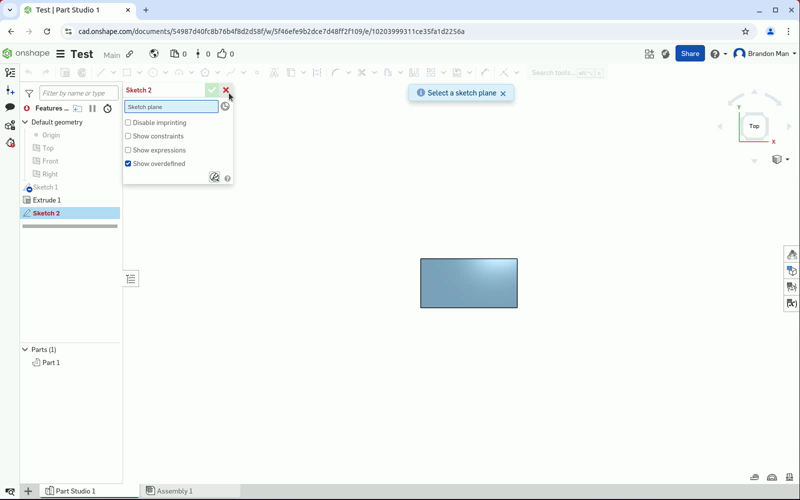
mouse_move(73, 150)
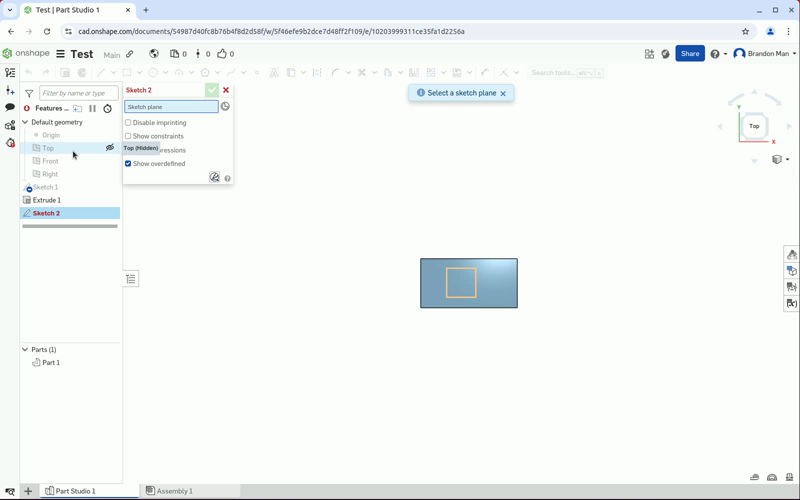
click(73, 150)
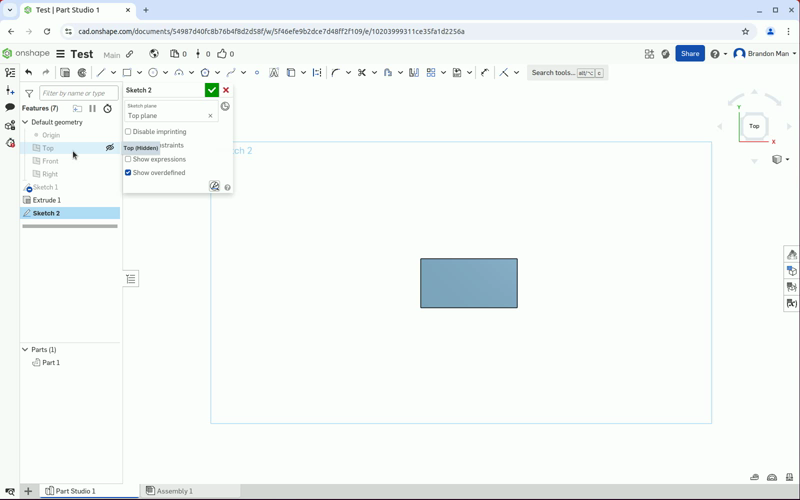
mouse_move(73, 352)
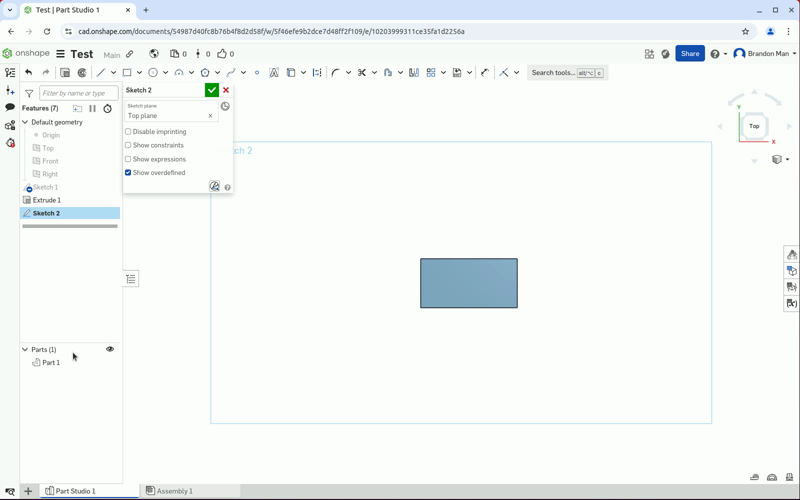
key(y)
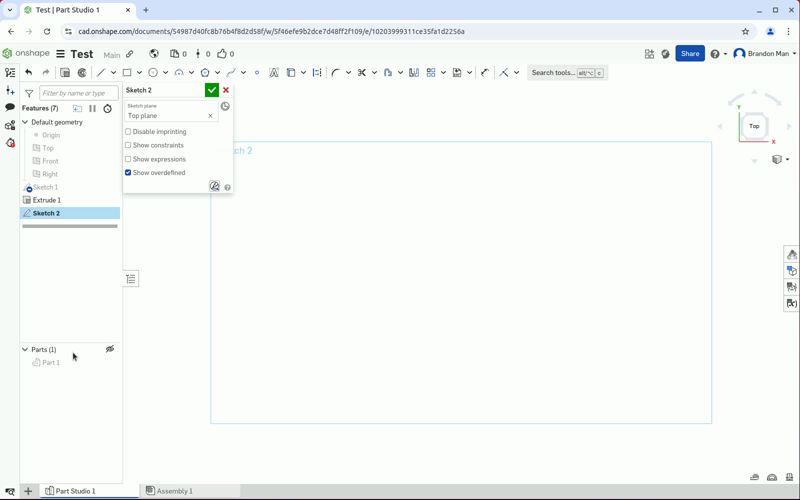
key(l)
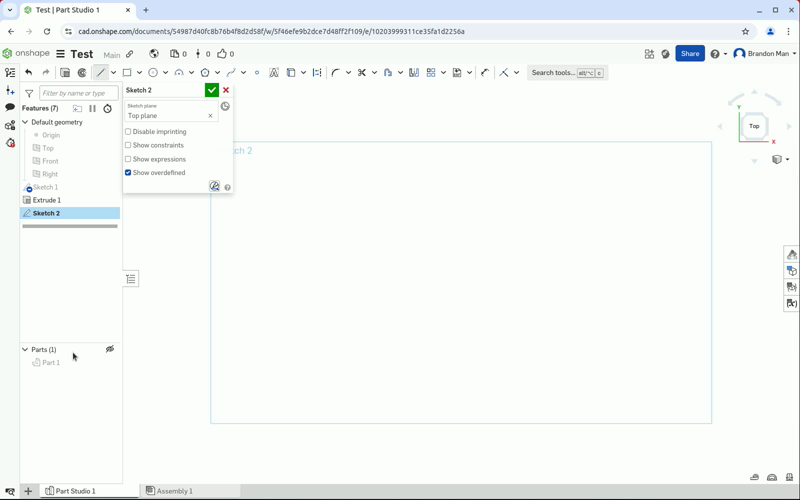
key_down(shift)
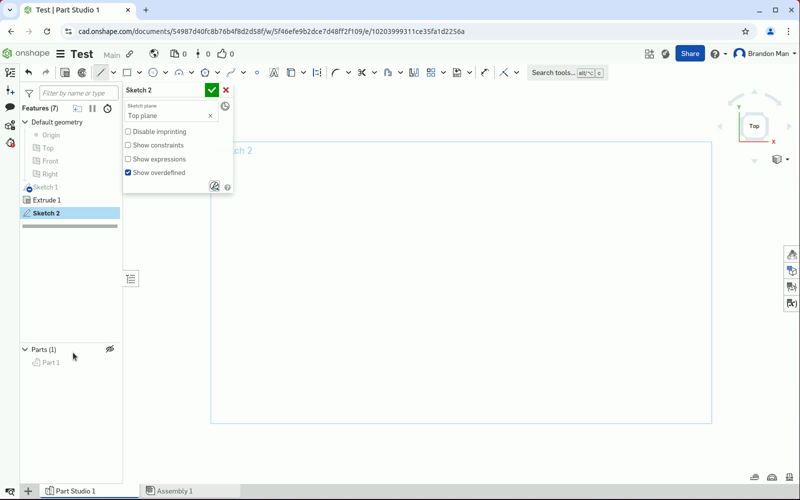
mouse_move(429, 253)
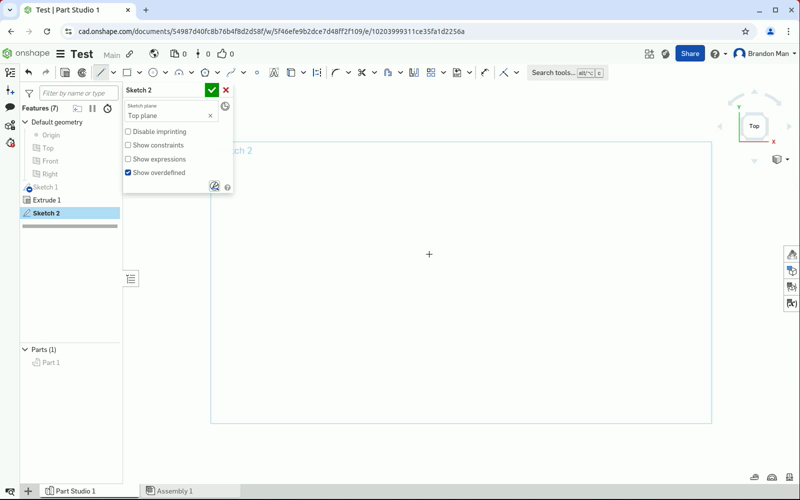
click(429, 253)
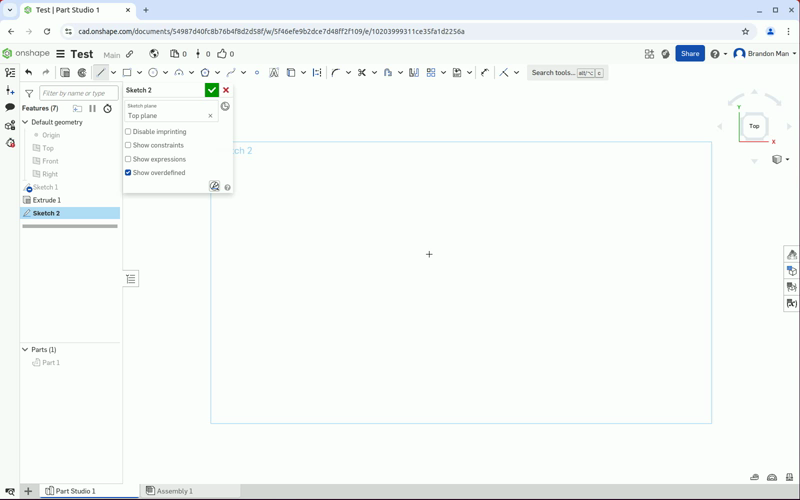
key_up(shift)
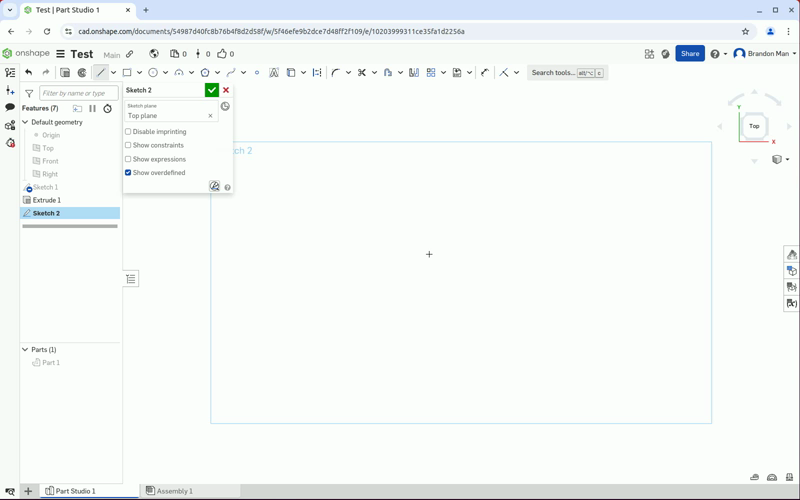
key_down(shift)
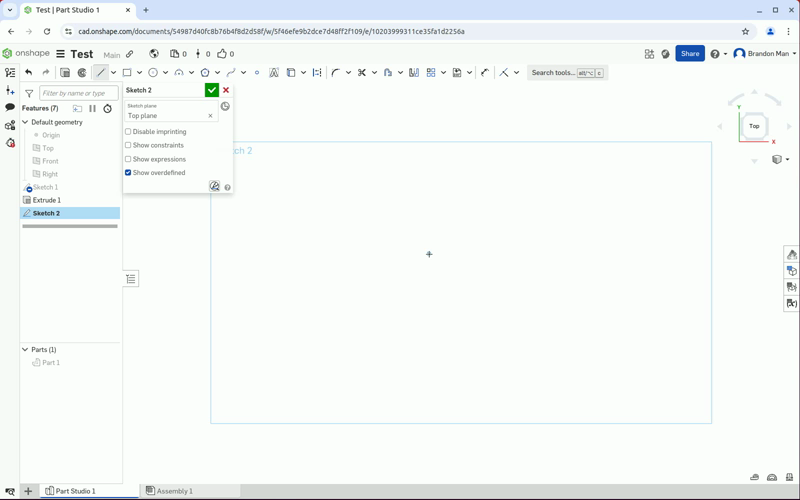
mouse_move(459, 253)
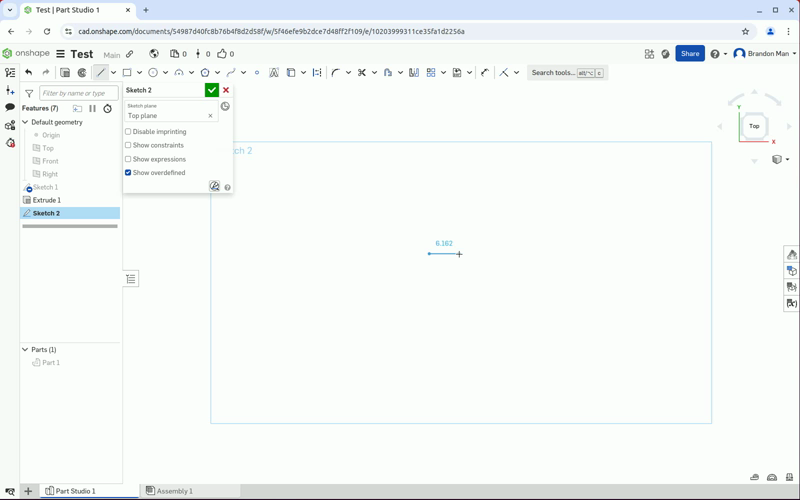
mouse_move(477, 253)
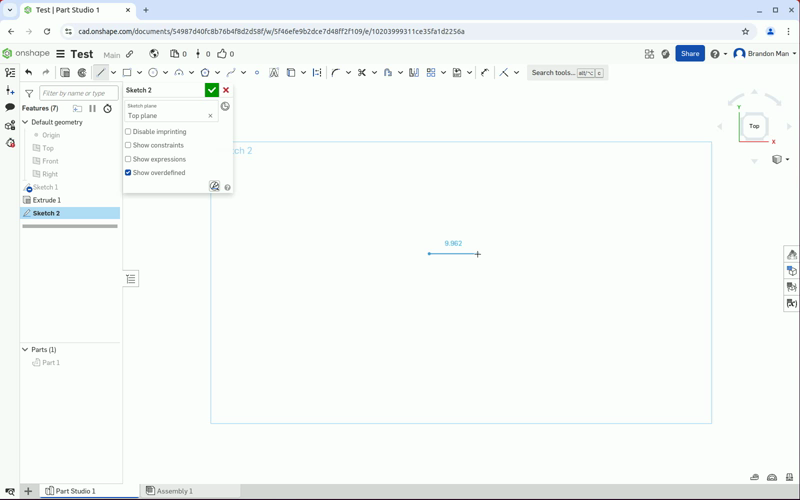
click(477, 253)
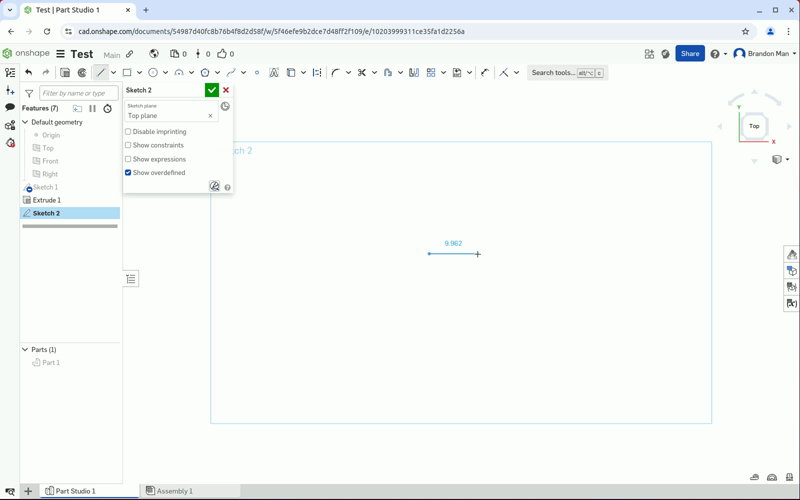
key_up(shift)
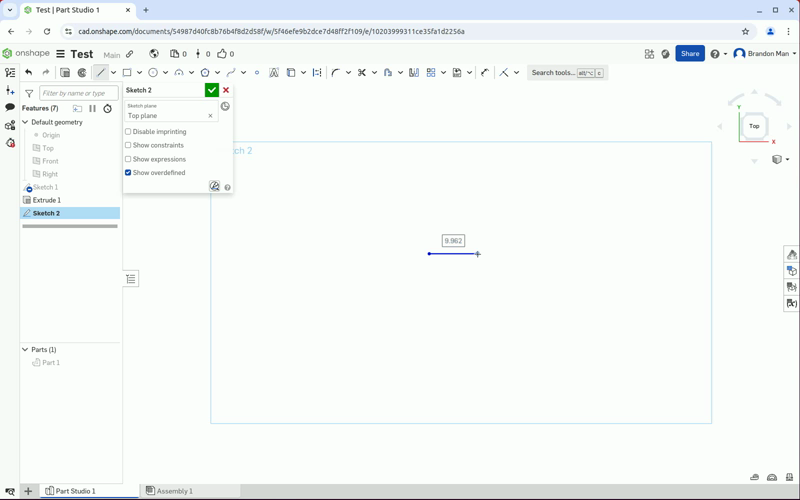
key_down(shift)
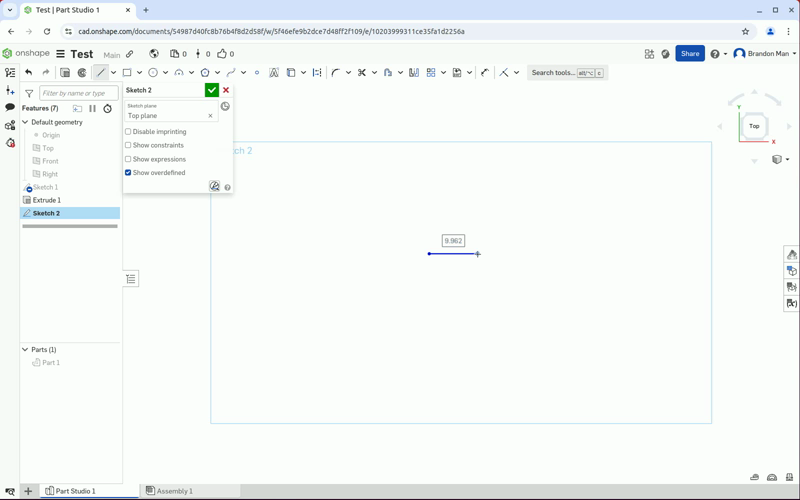
mouse_move(507, 253)
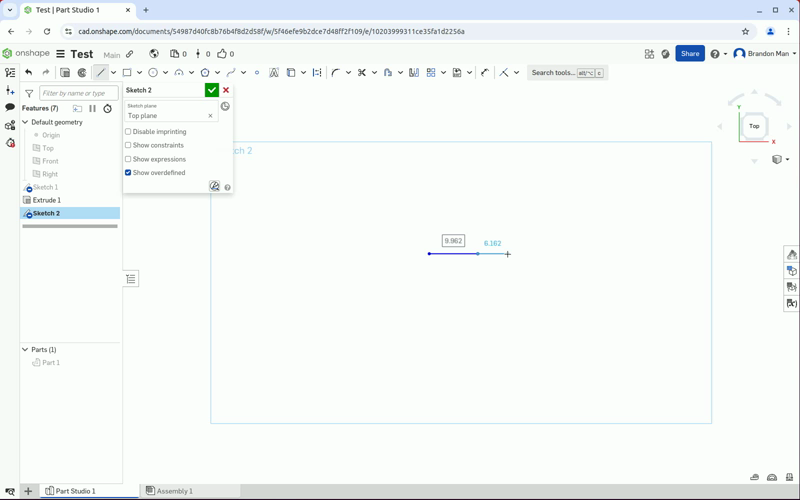
mouse_move(477, 204)
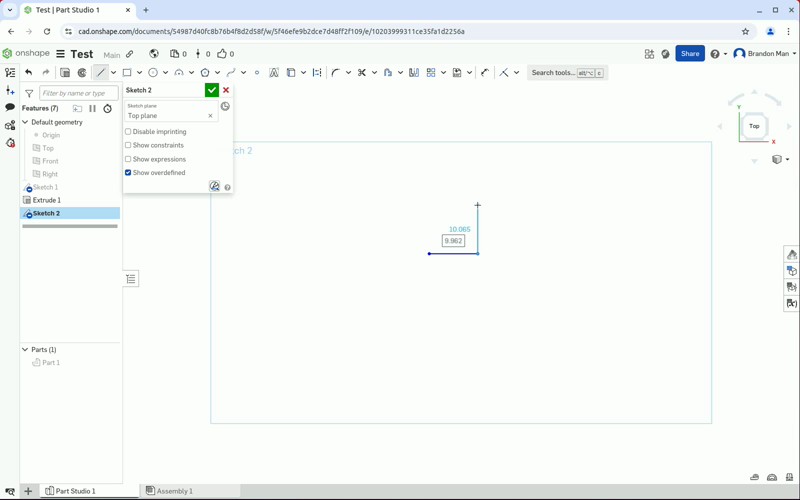
click(477, 204)
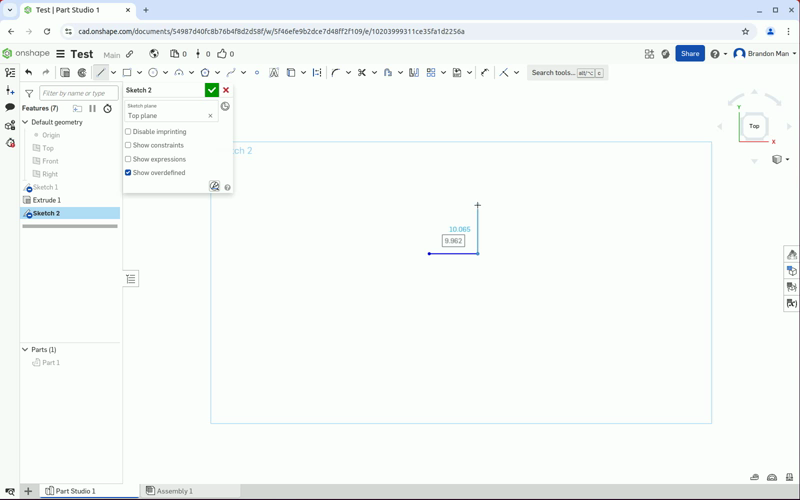
key_up(shift)
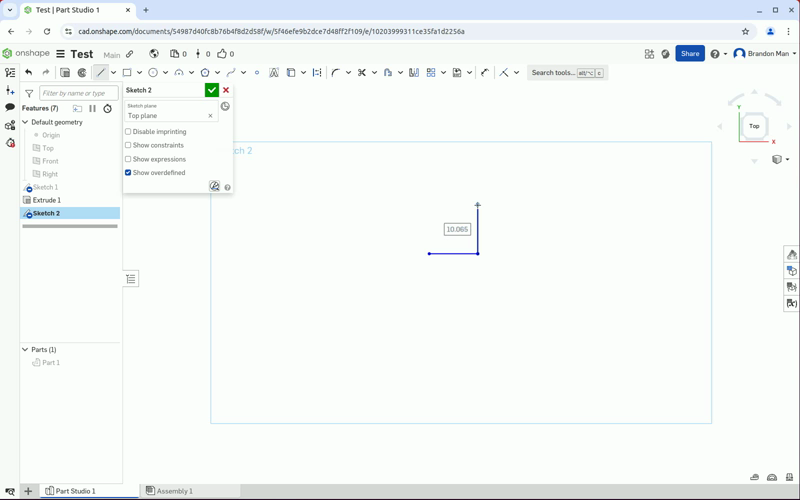
key_down(shift)
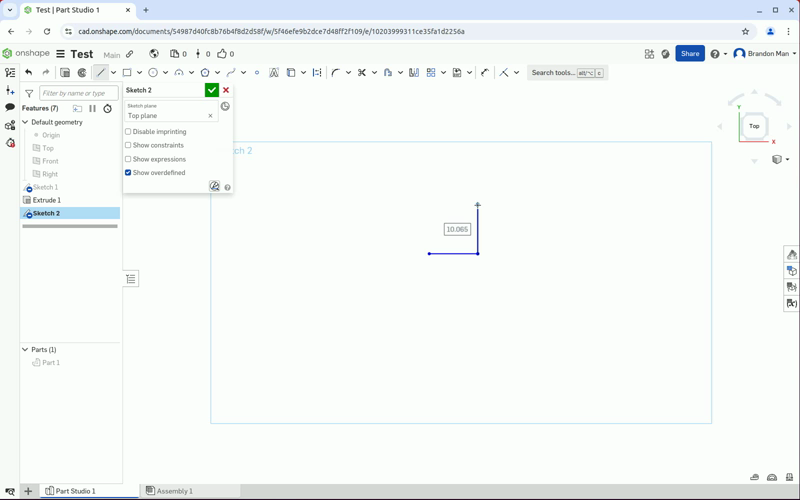
mouse_move(507, 204)
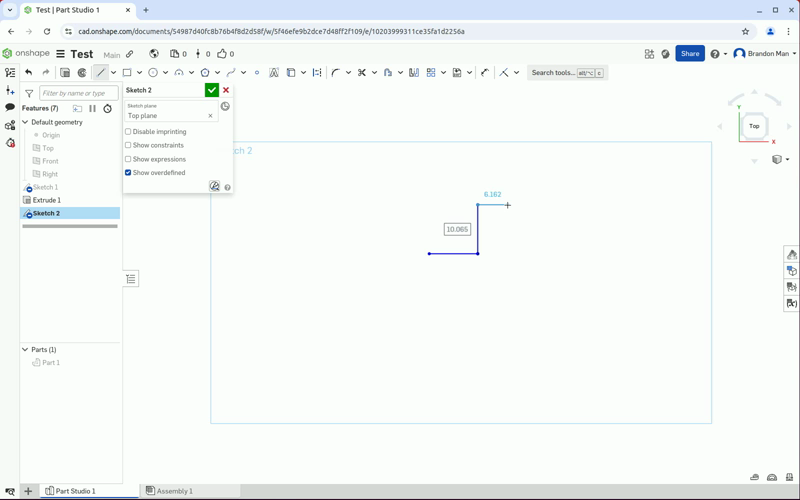
mouse_move(429, 204)
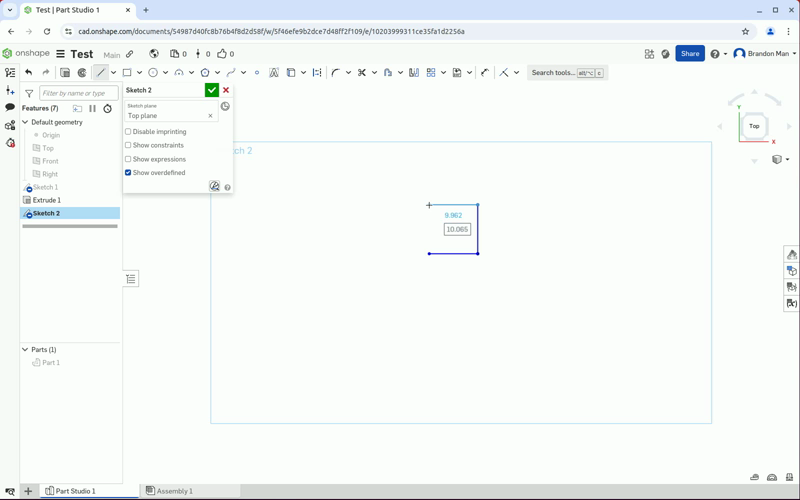
click(429, 204)
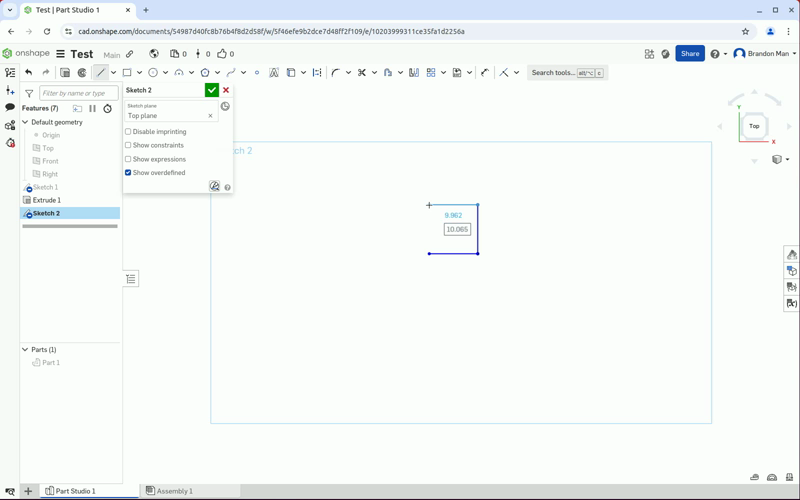
key_up(shift)
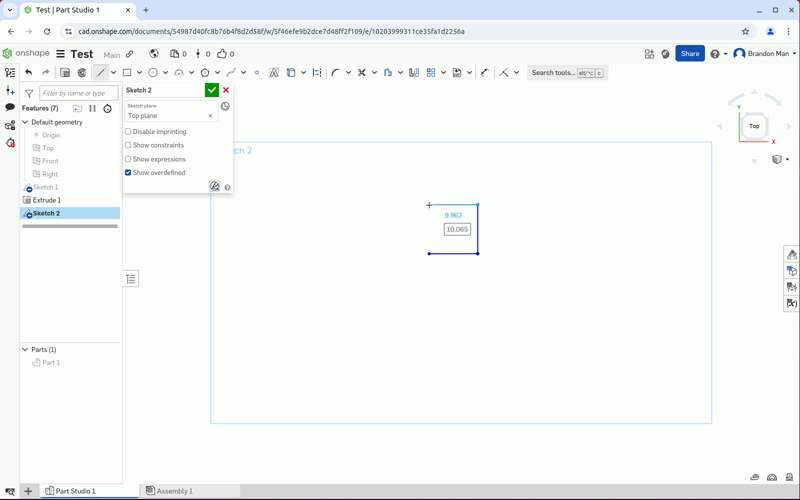
mouse_move(459, 204)
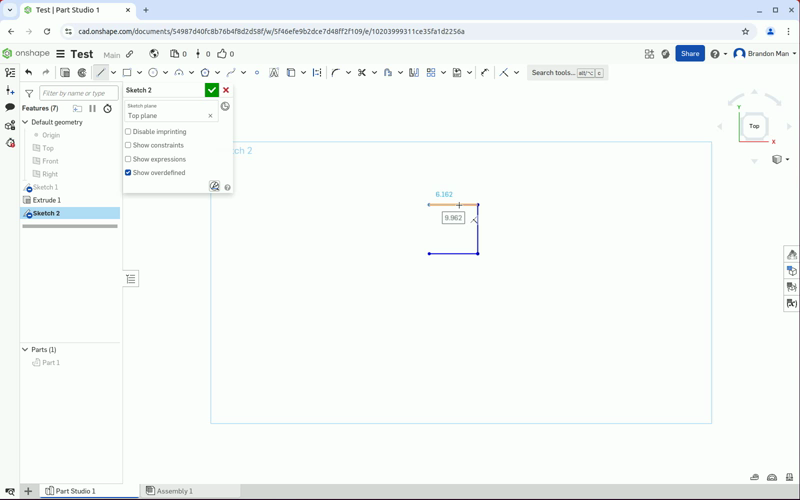
key_down(shift)
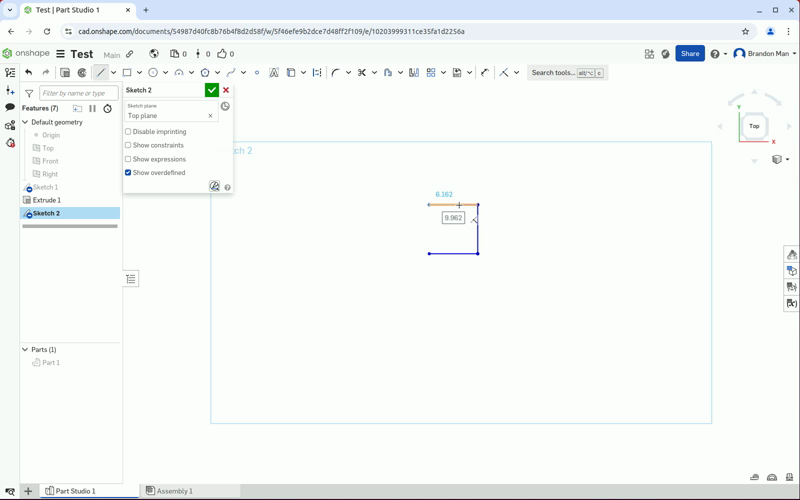
mouse_move(429, 253)
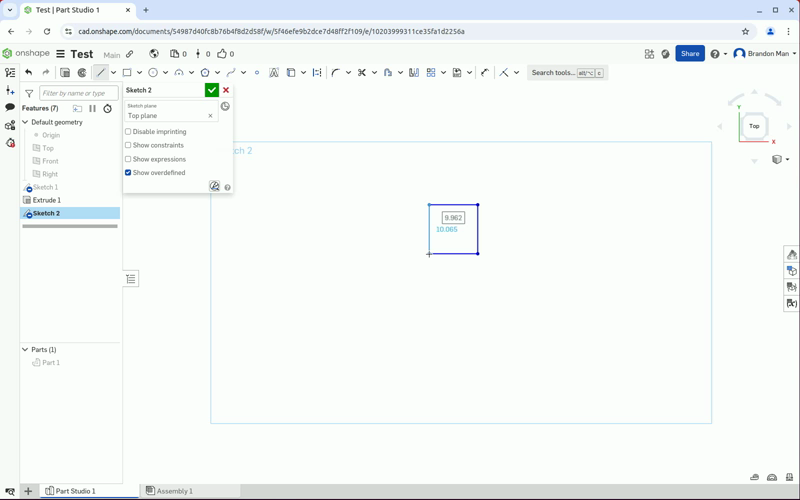
key_up(shift)
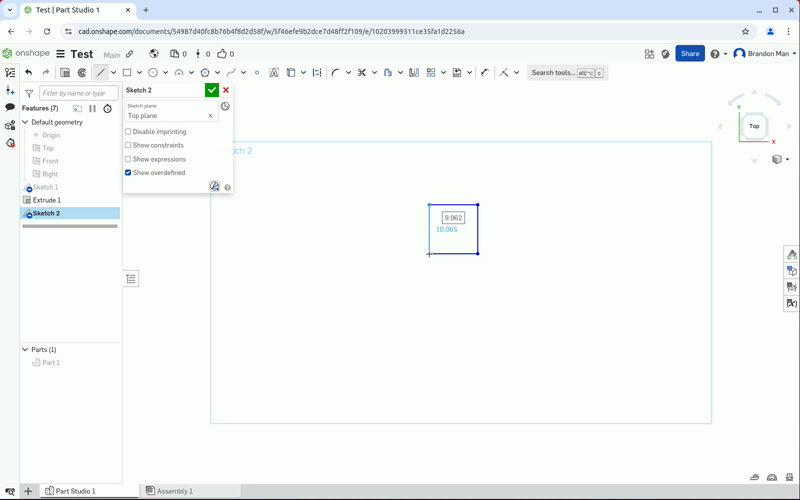
click(429, 253)
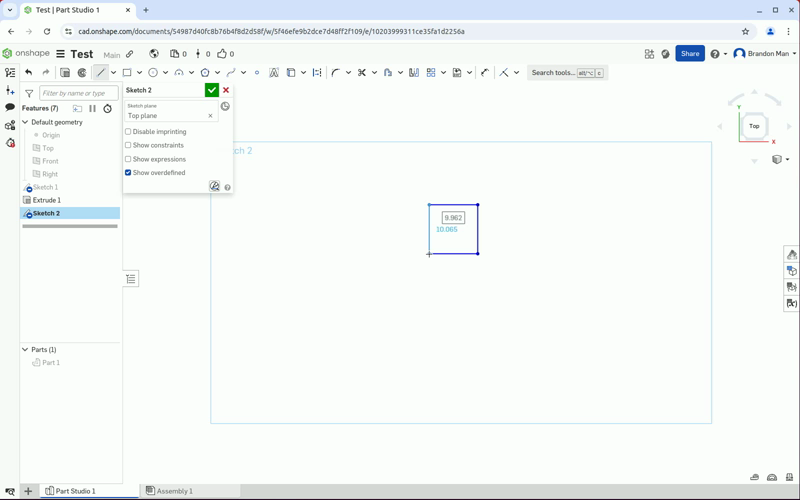
key(esc)
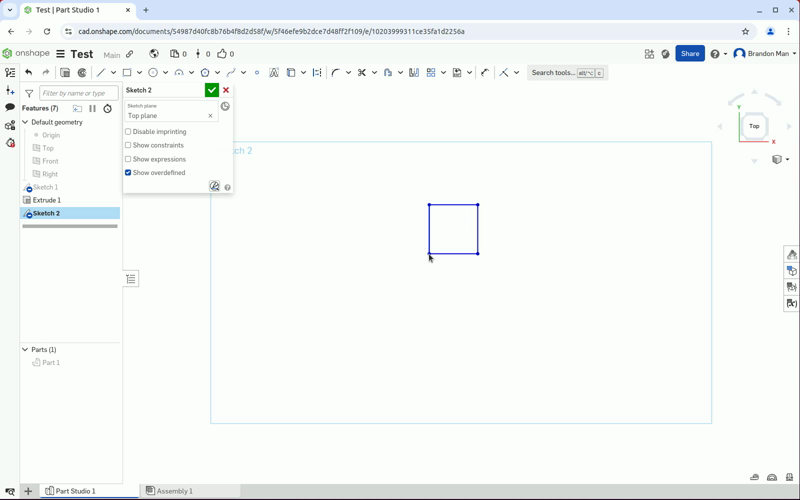
mouse_move(454, 211)
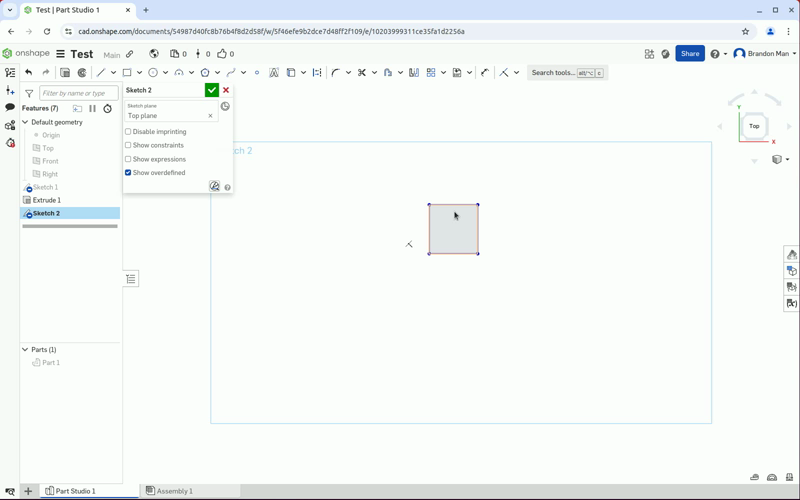
click(454, 211)
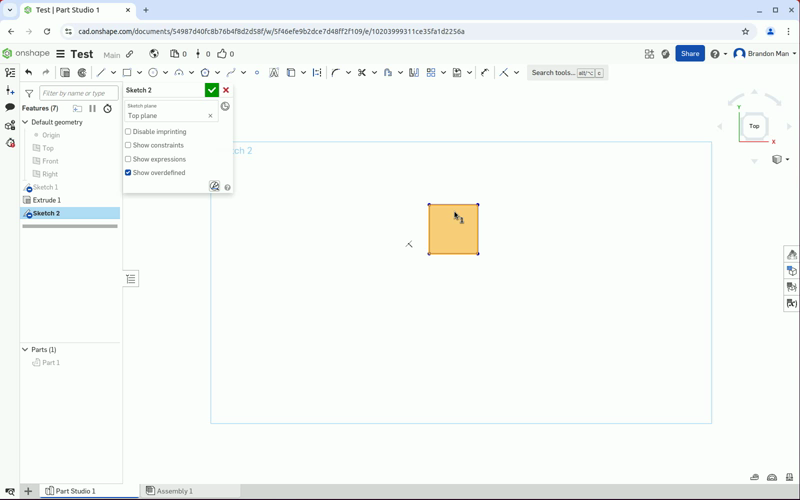
mouse_move(73, 352)
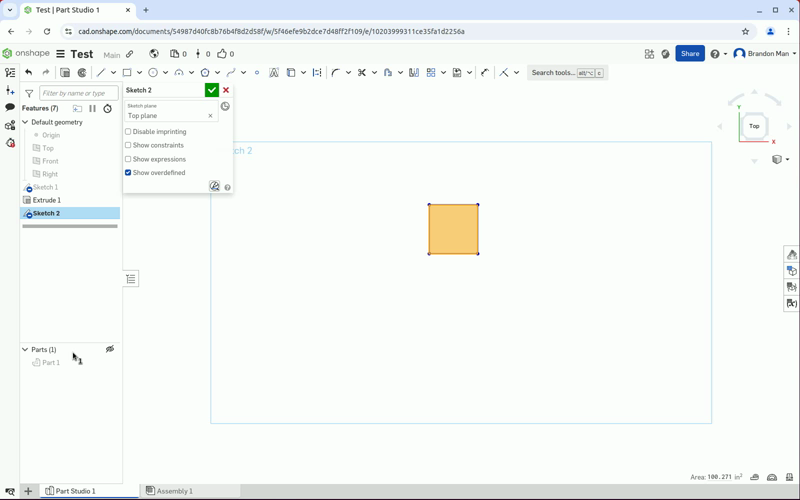
key(shift+y)
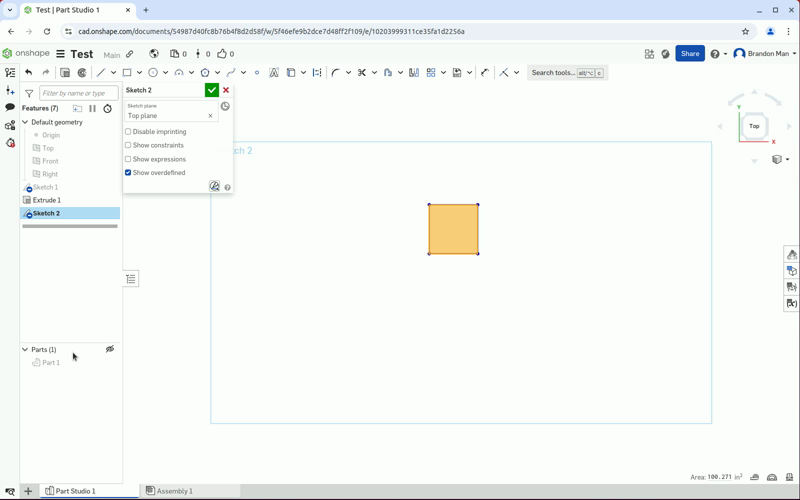
key(shift+e)
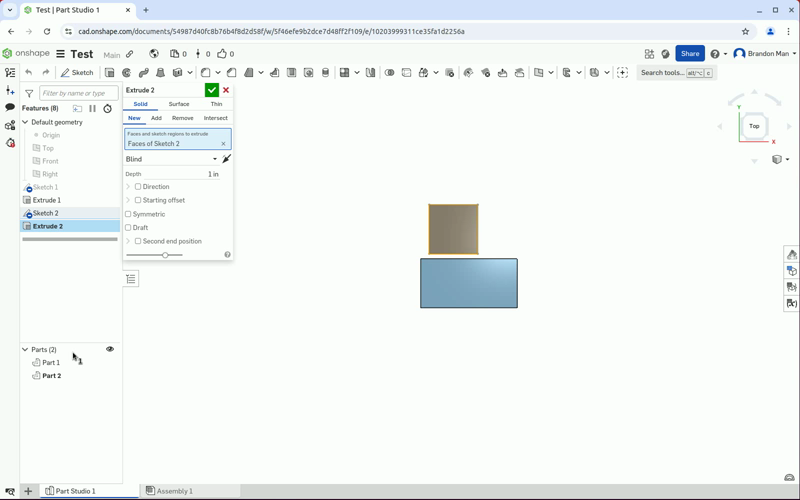
mouse_move(143, 106)
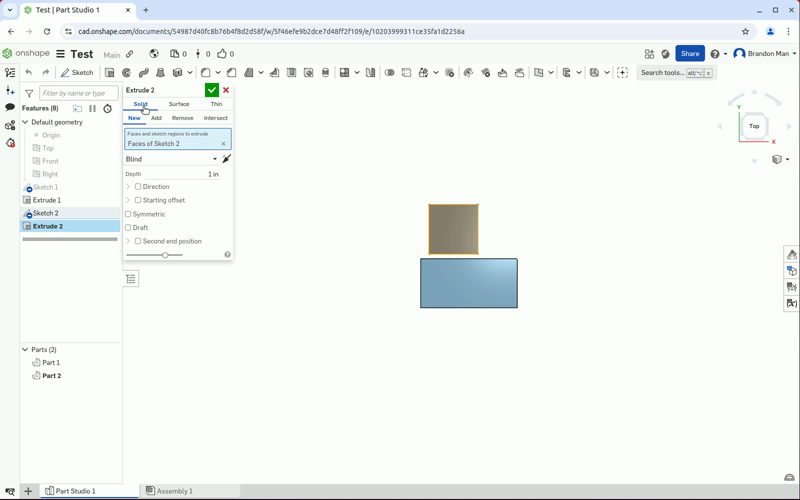
click(143, 106)
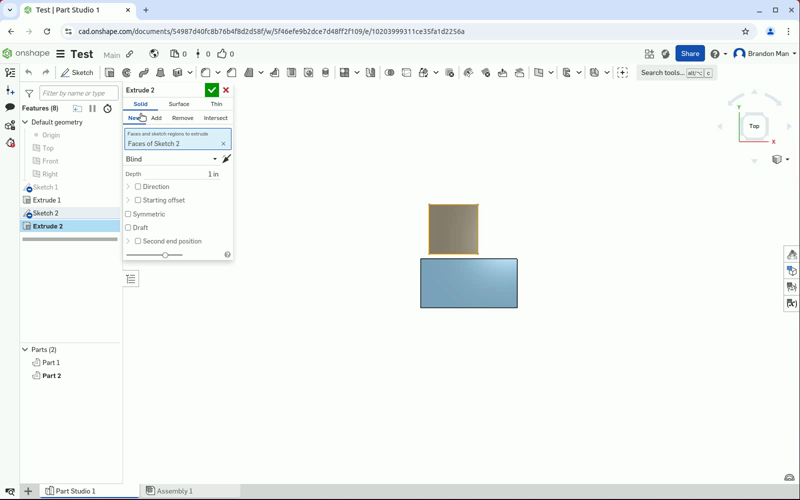
mouse_move(137, 120)
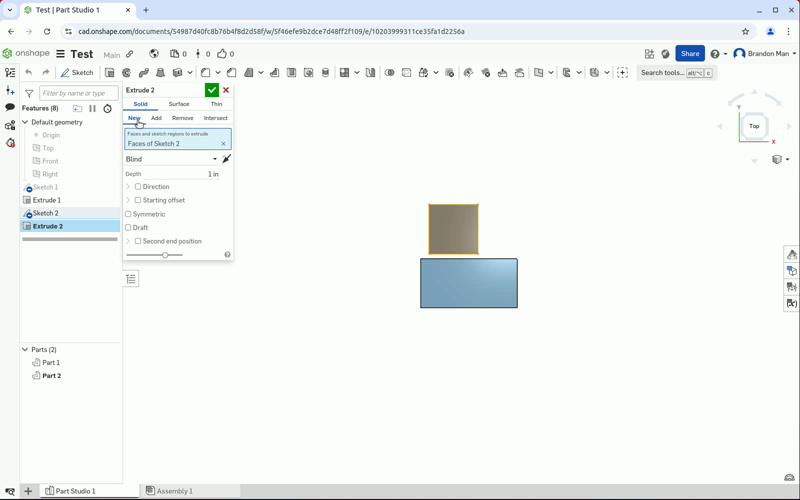
click(137, 120)
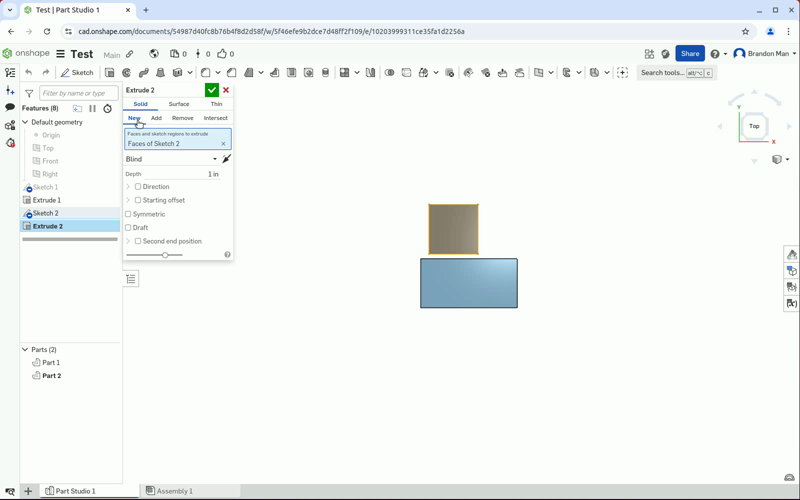
key(tab, 4)
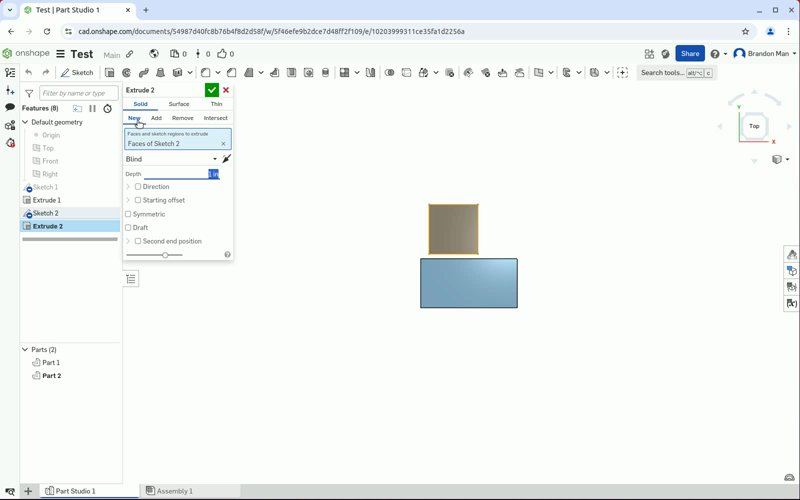
text(-0.241)
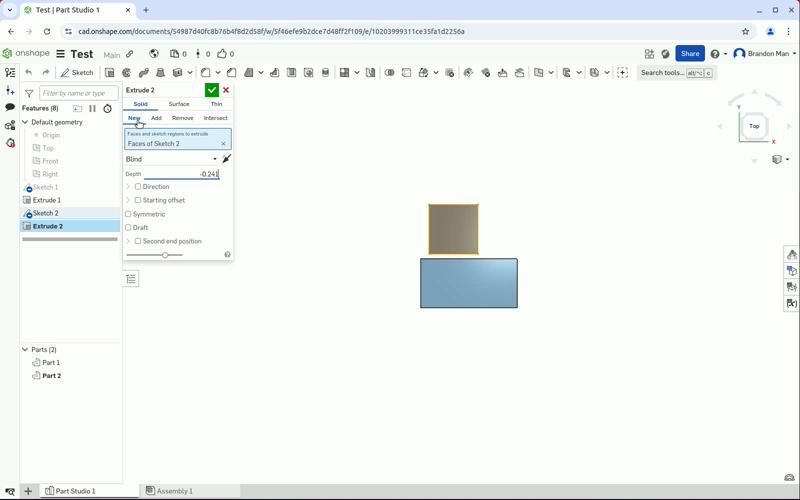
key(enter)
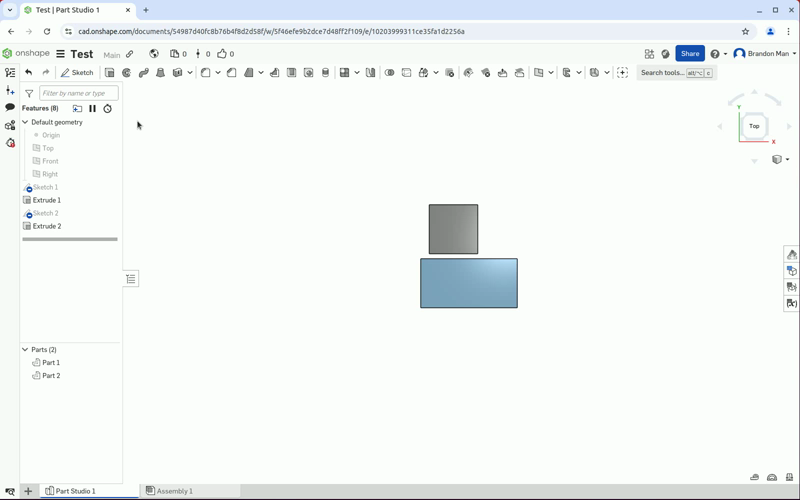
key(shift+h)
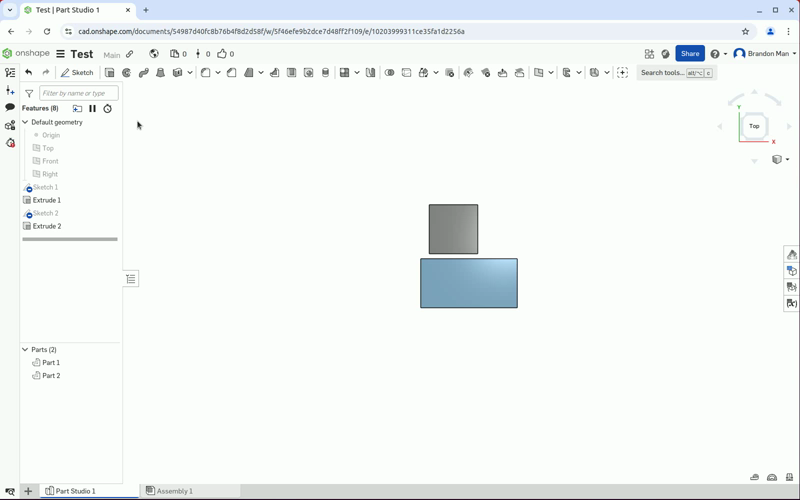
key(shift+h)
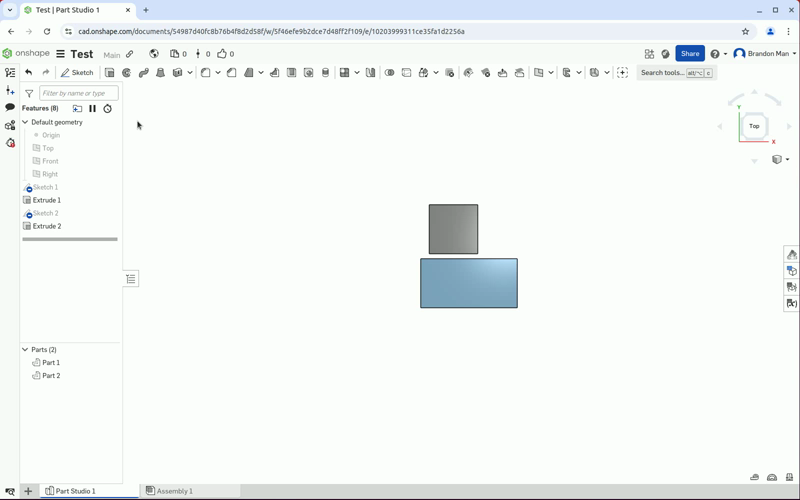
mouse_move(73, 189)
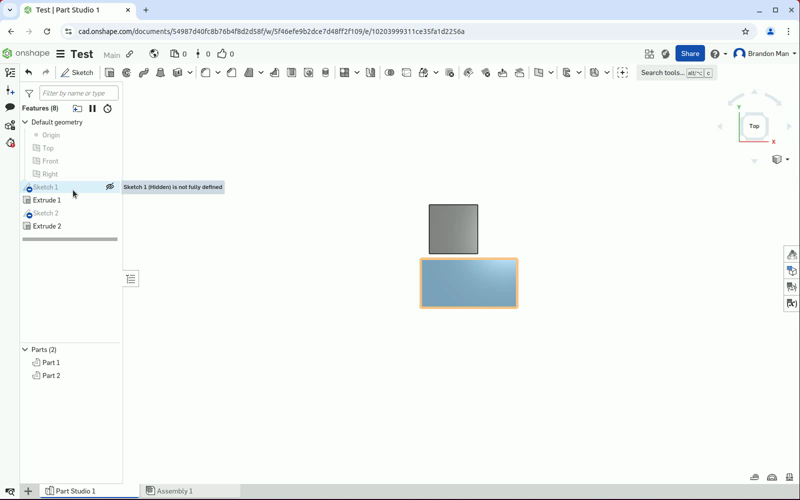
click(73, 189)
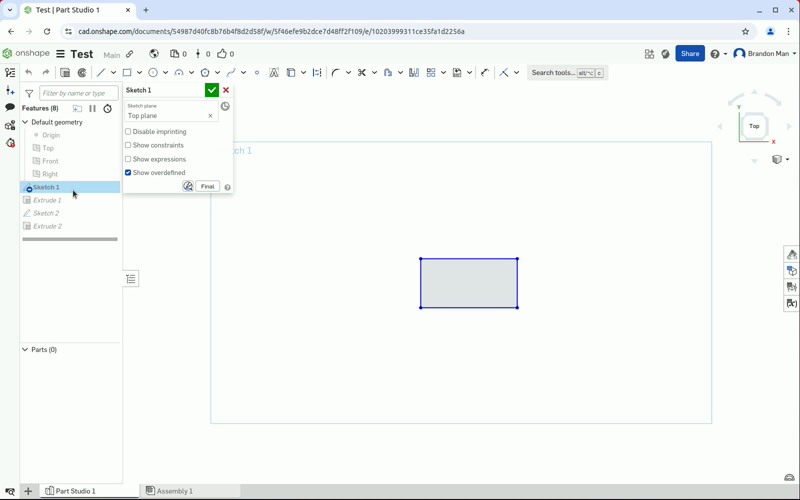
mouse_move(229, 92)
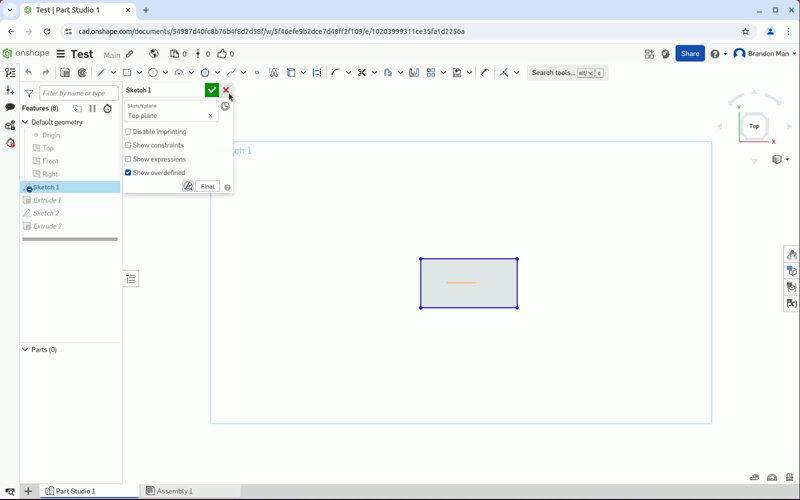
click(229, 92)
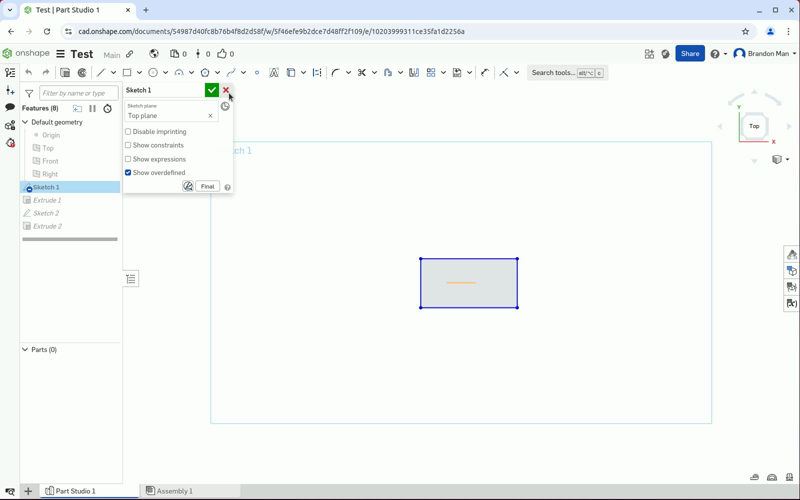
key(shift+s)
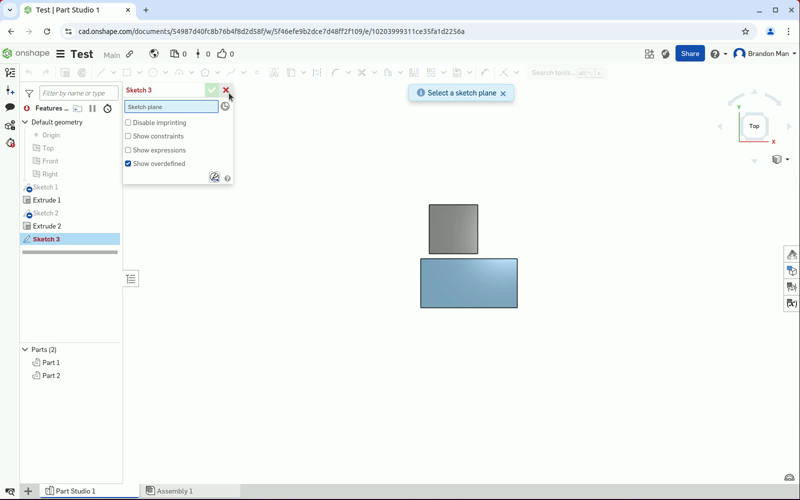
mouse_move(73, 150)
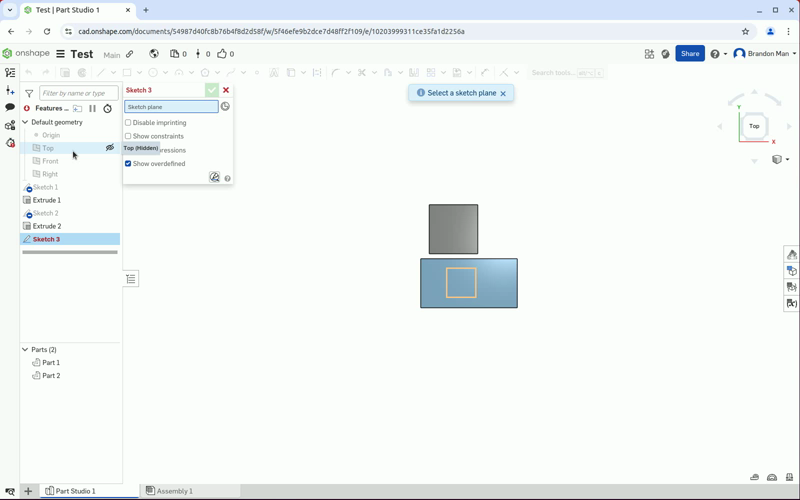
click(73, 150)
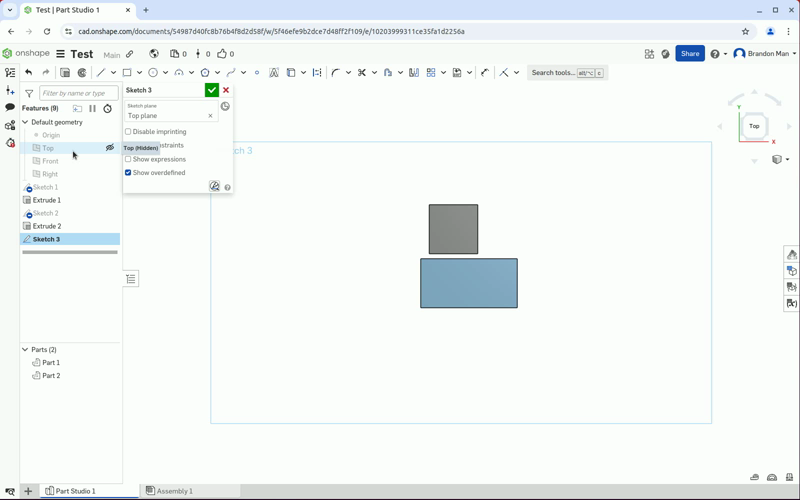
mouse_move(73, 352)
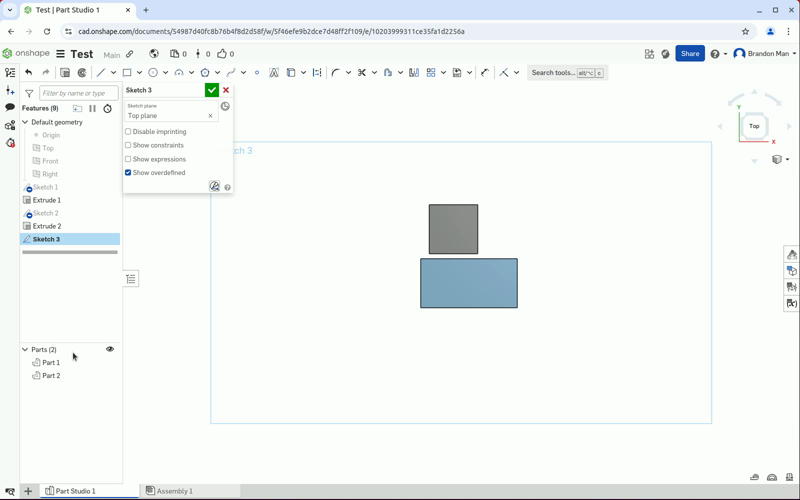
key(y)
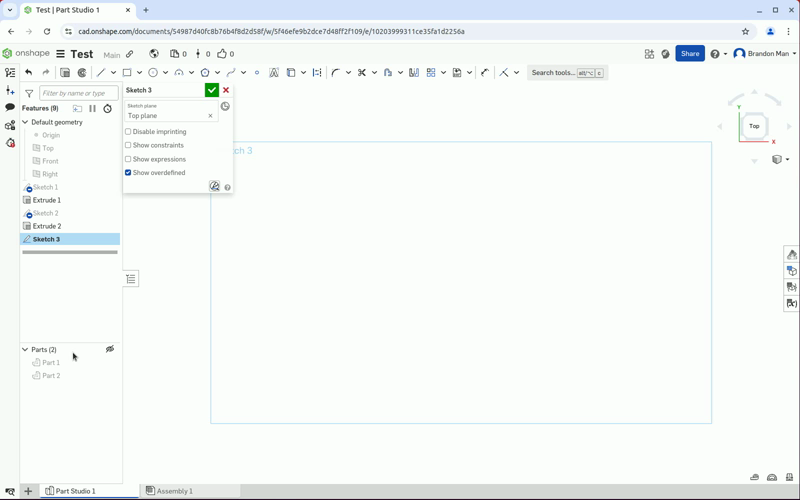
key(l)
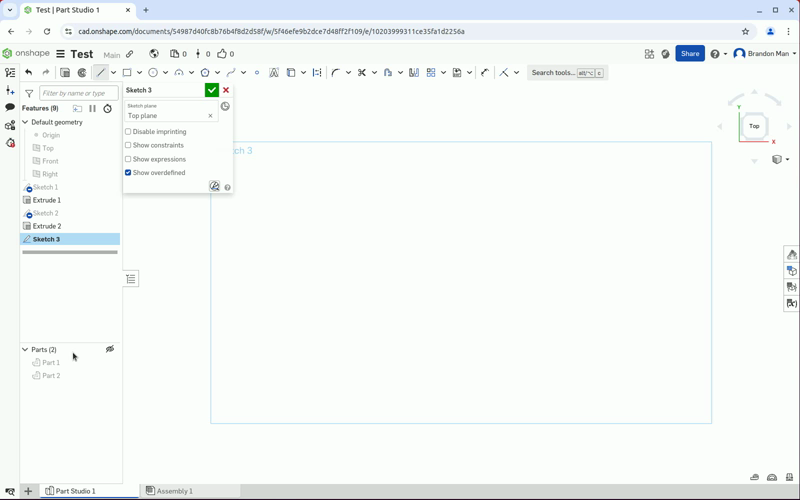
key_down(shift)
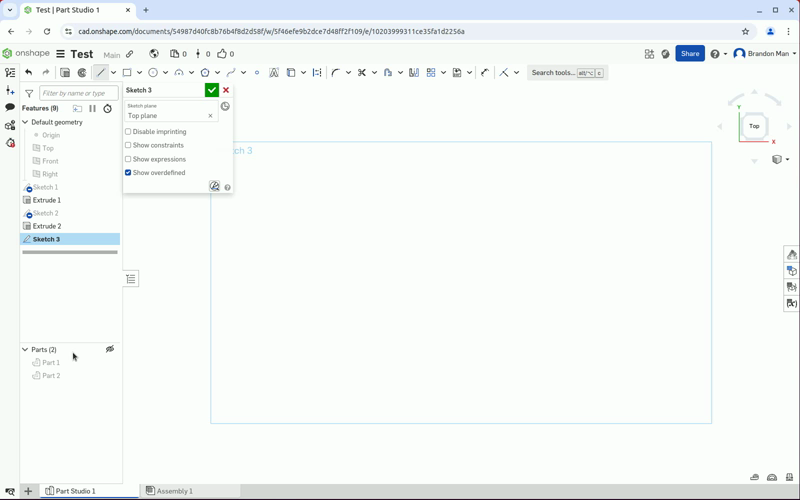
mouse_move(420, 340)
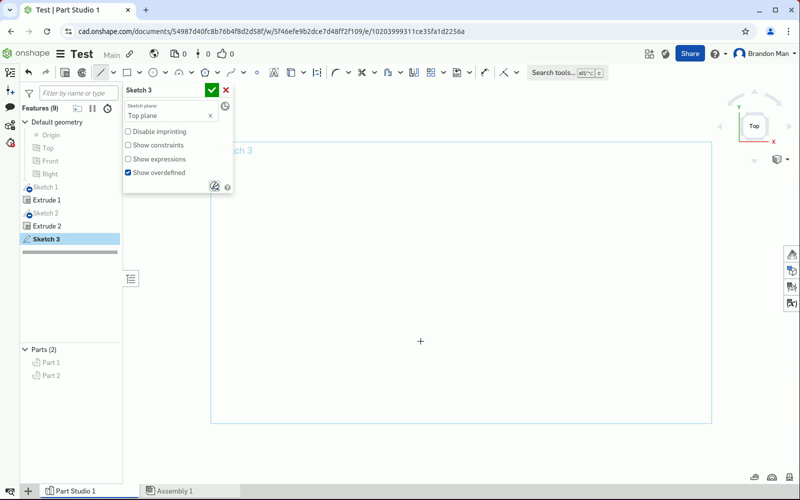
click(420, 340)
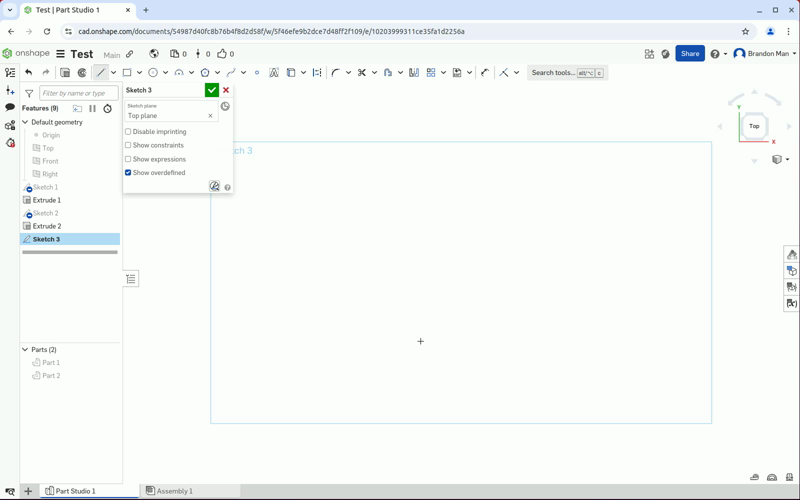
key_up(shift)
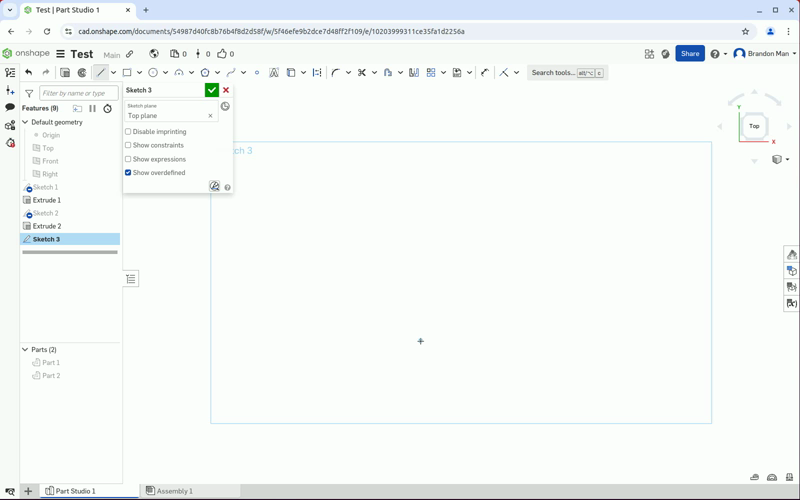
key_down(shift)
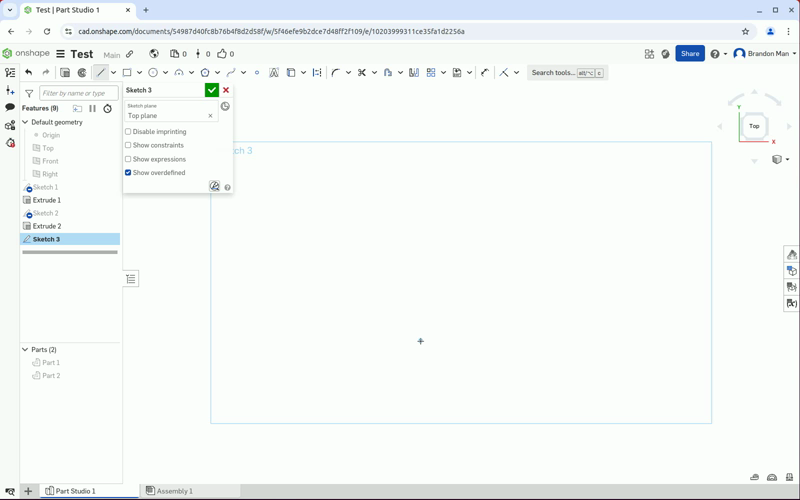
mouse_move(517, 340)
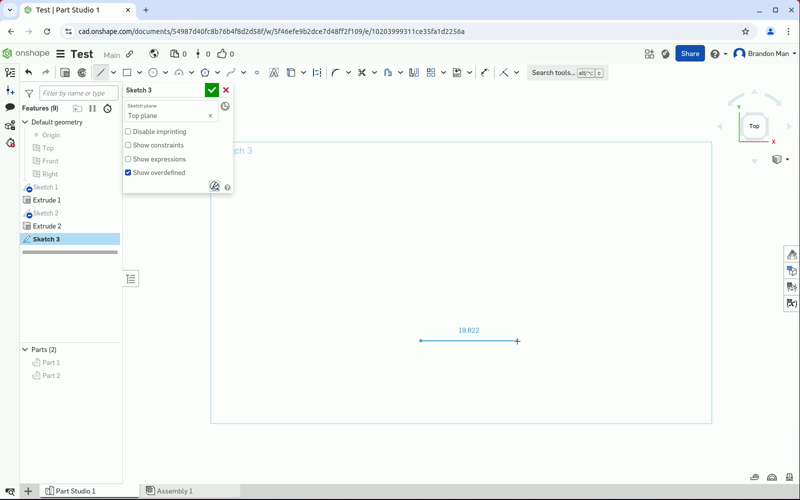
click(517, 340)
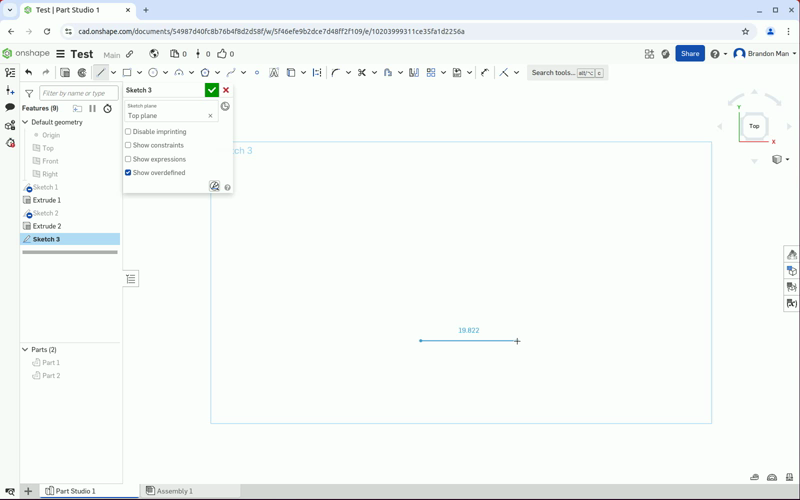
key_up(shift)
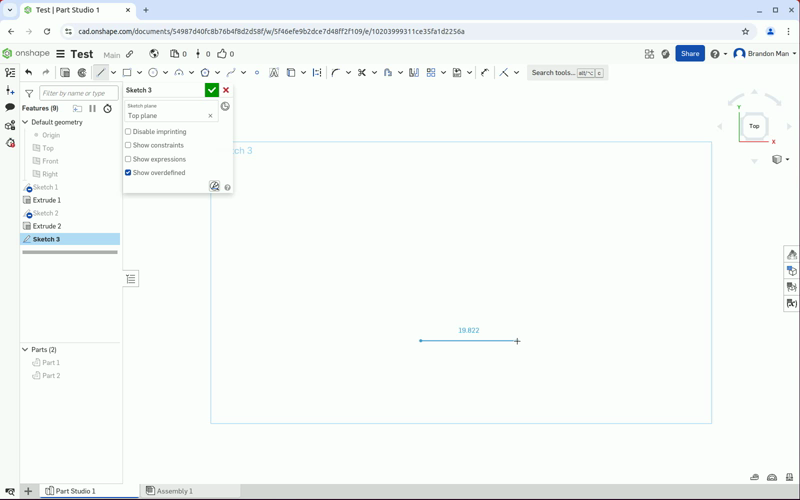
key_down(shift)
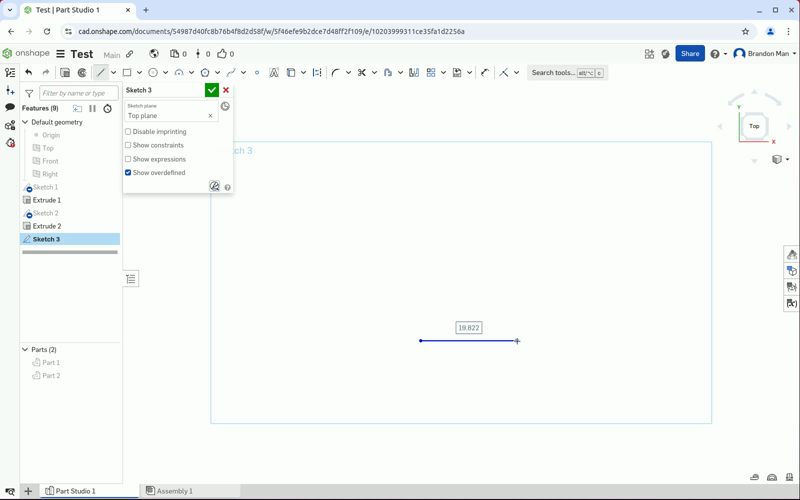
mouse_move(547, 340)
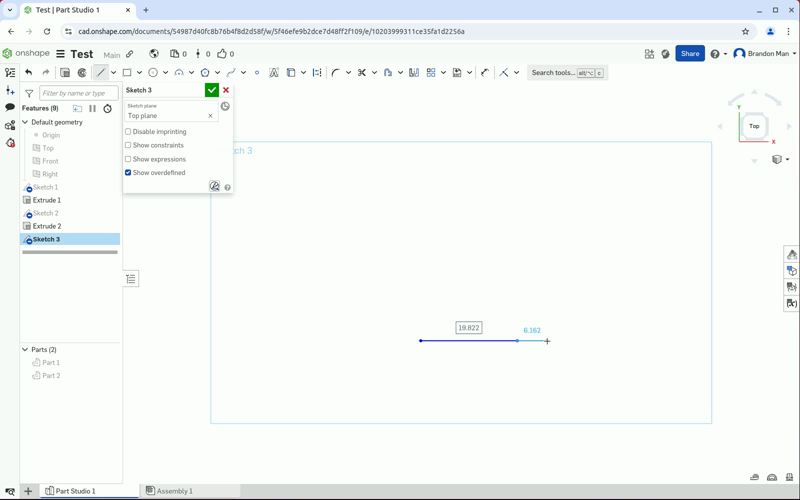
mouse_move(517, 315)
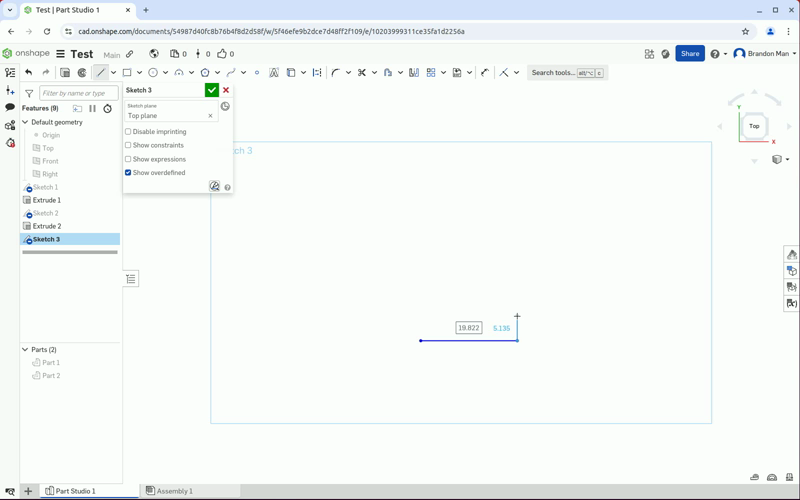
click(517, 315)
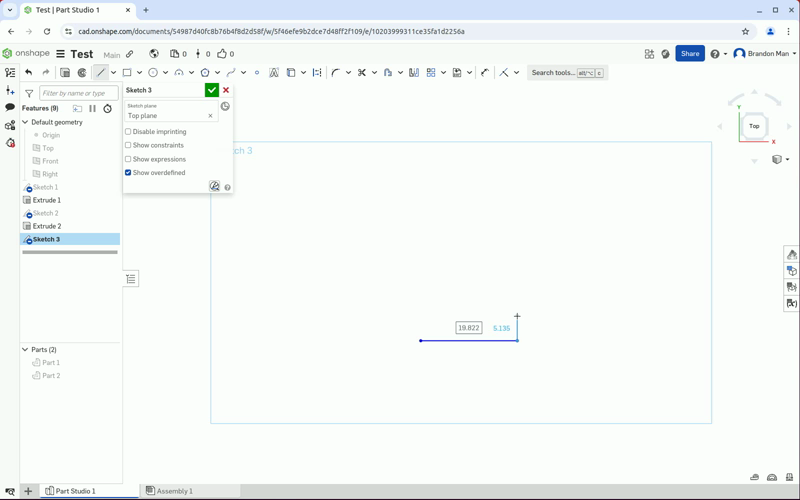
key_up(shift)
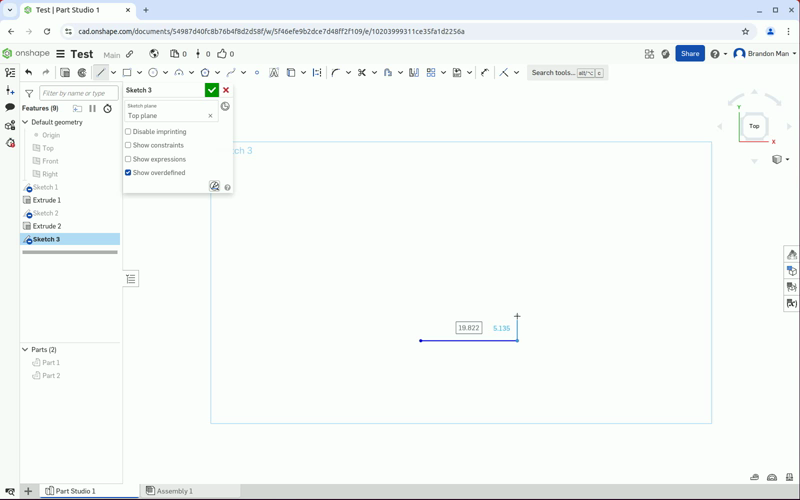
key_down(shift)
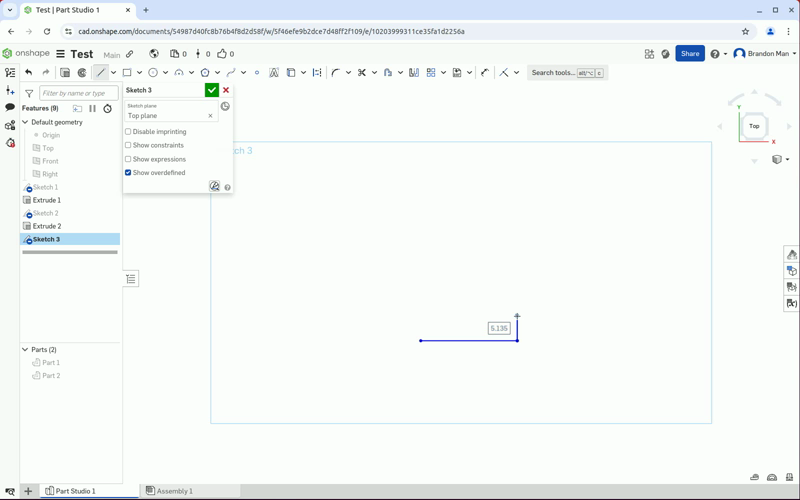
mouse_move(420, 315)
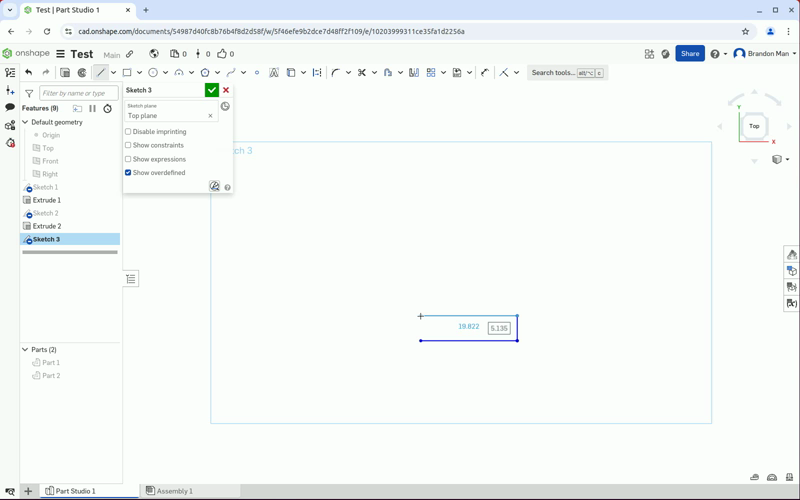
click(420, 315)
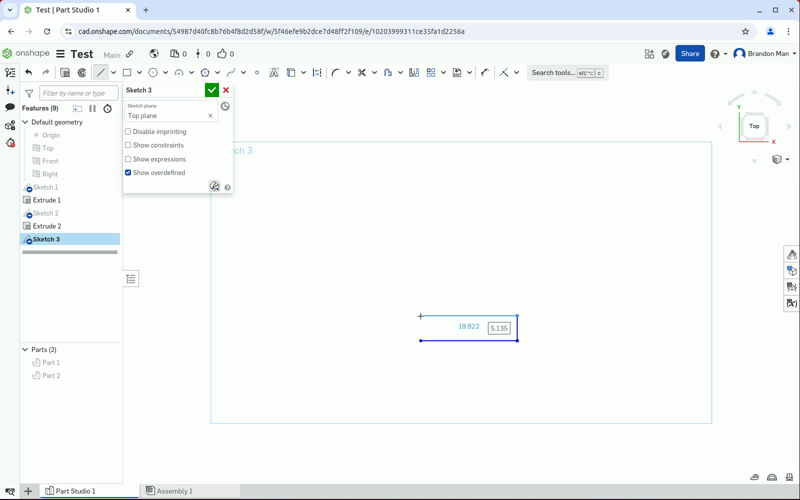
key_up(shift)
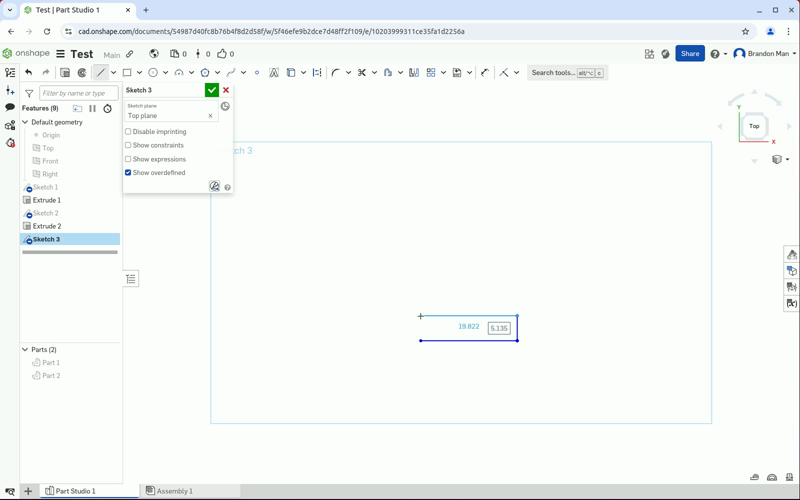
mouse_move(450, 315)
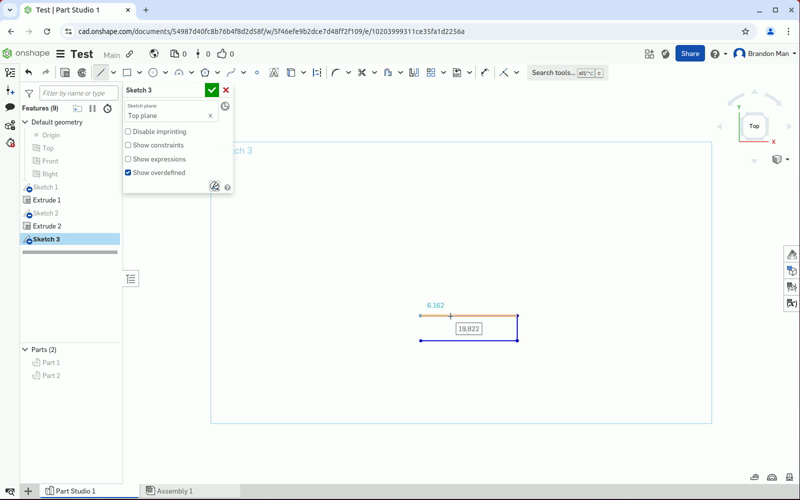
key_down(shift)
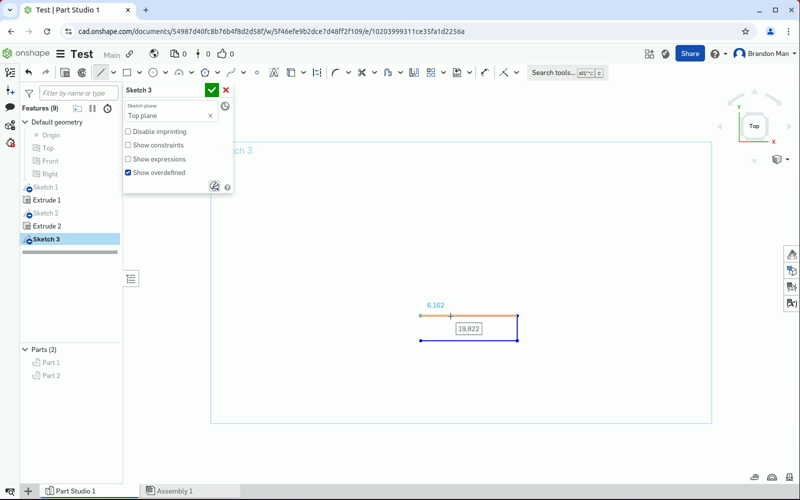
mouse_move(420, 340)
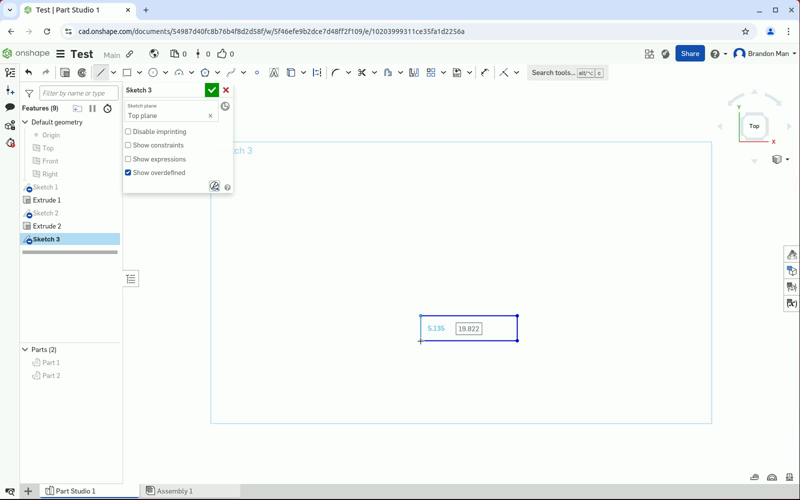
key_up(shift)
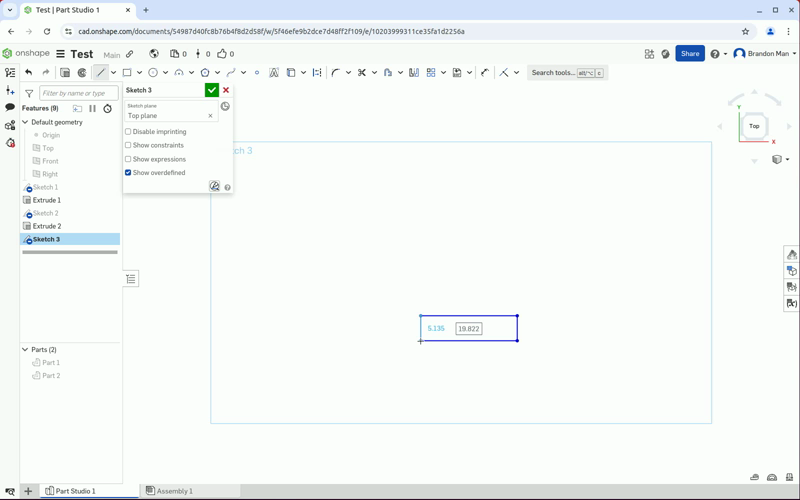
click(420, 340)
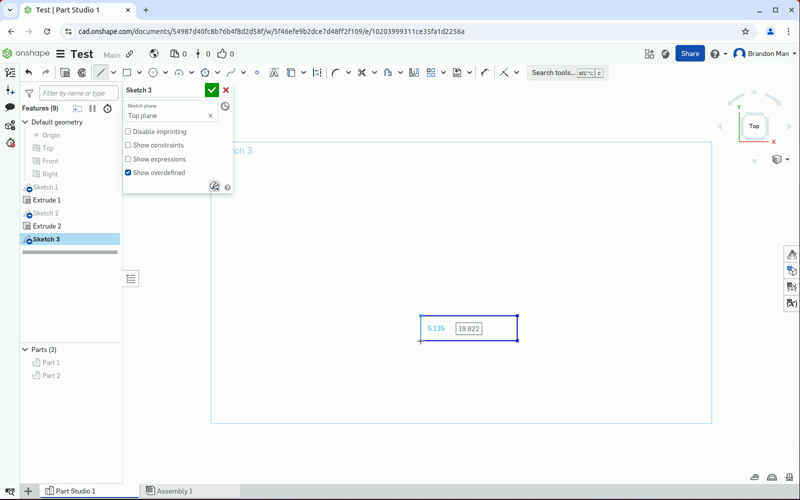
key(esc)
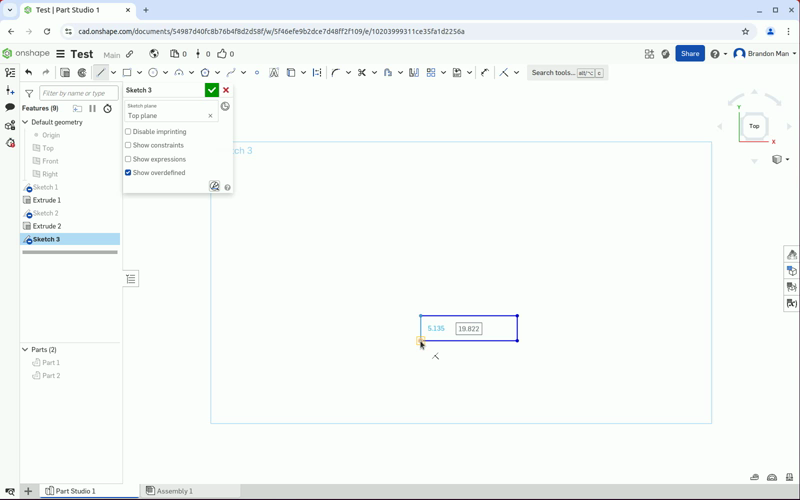
mouse_move(435, 338)
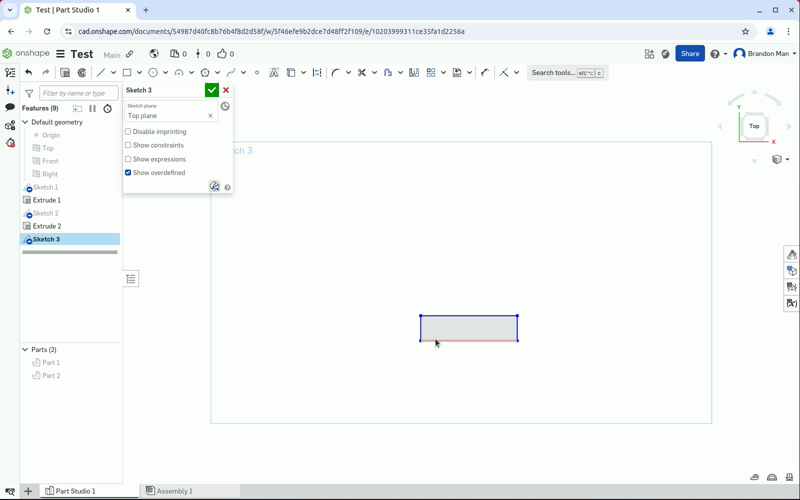
click(435, 338)
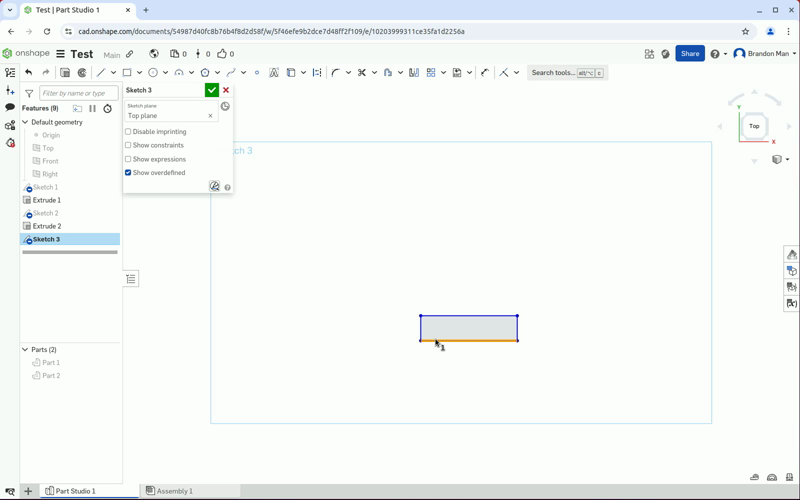
mouse_move(73, 352)
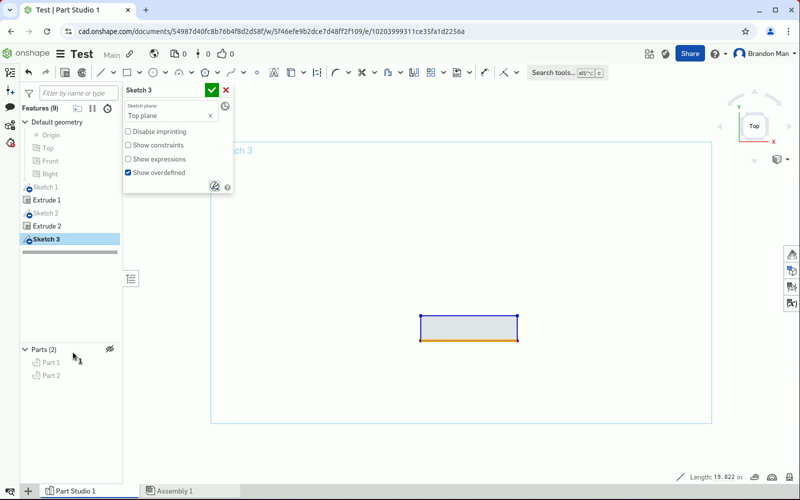
key(shift+y)
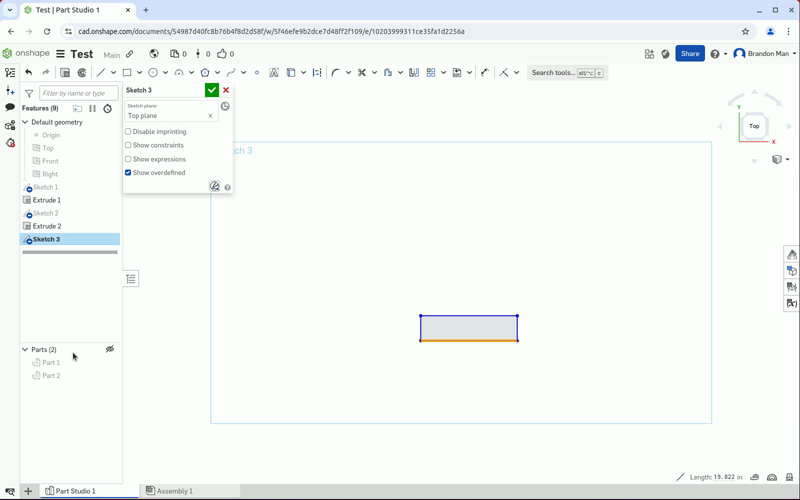
key(shift+e)
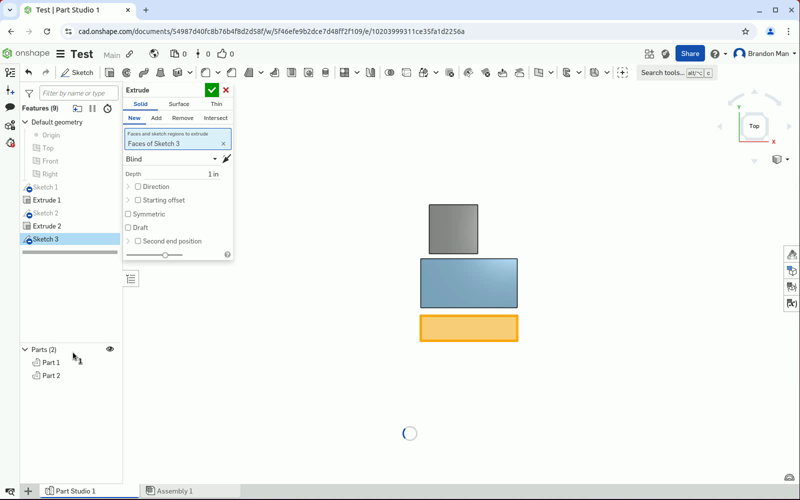
mouse_move(143, 106)
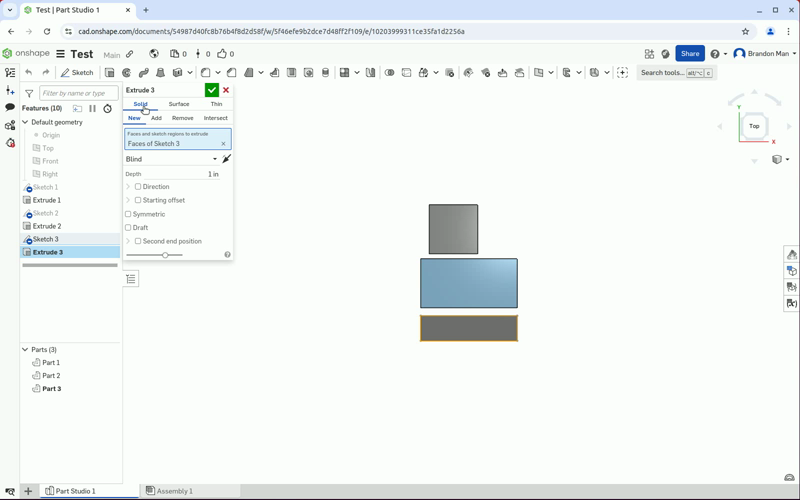
click(143, 106)
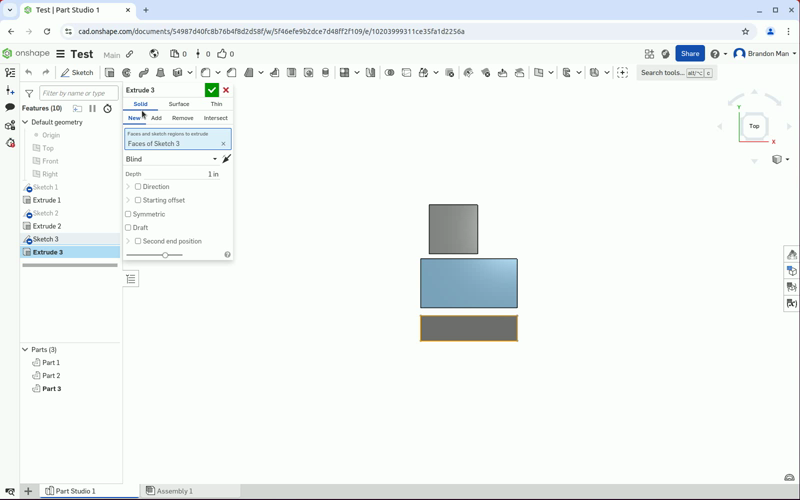
mouse_move(137, 120)
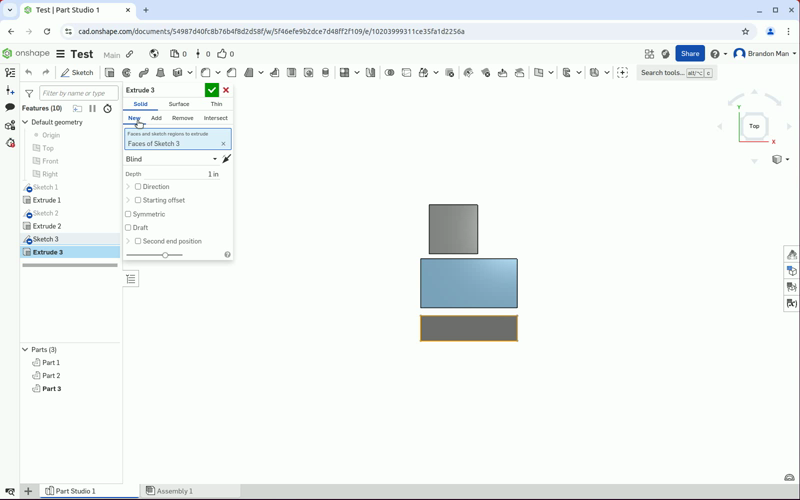
click(137, 120)
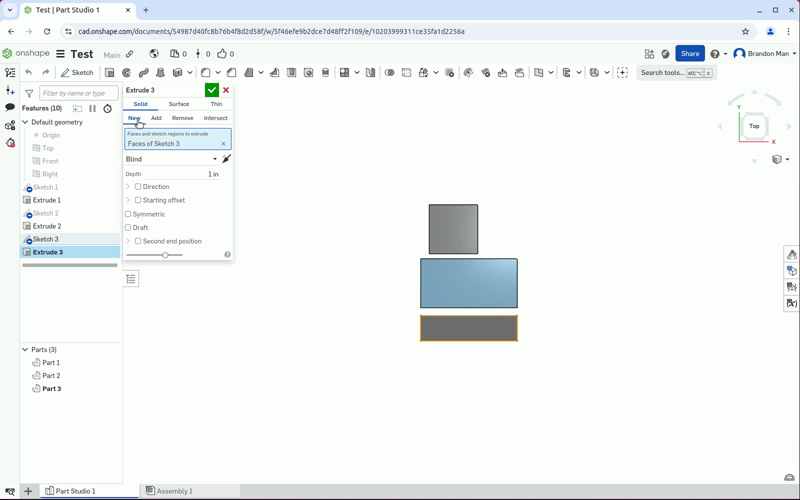
key(tab, 4)
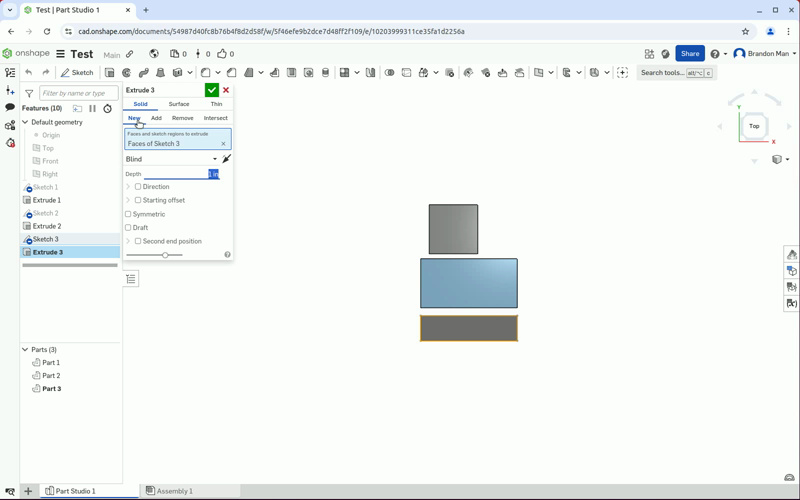
text(-0.241)
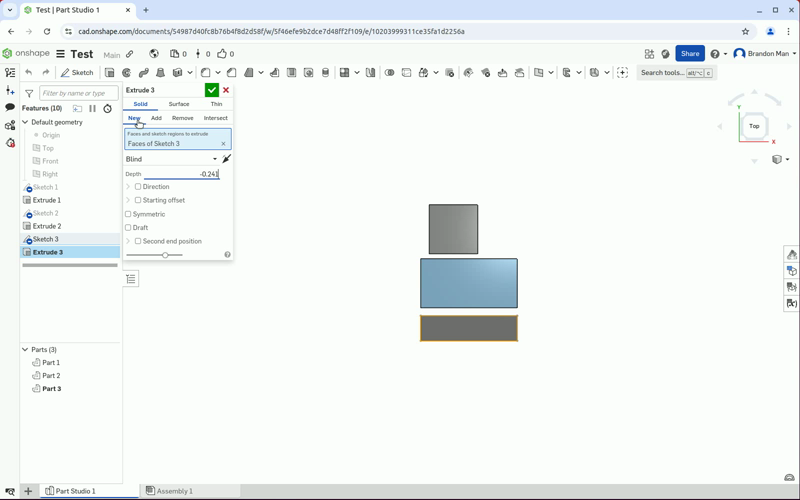
key(enter)
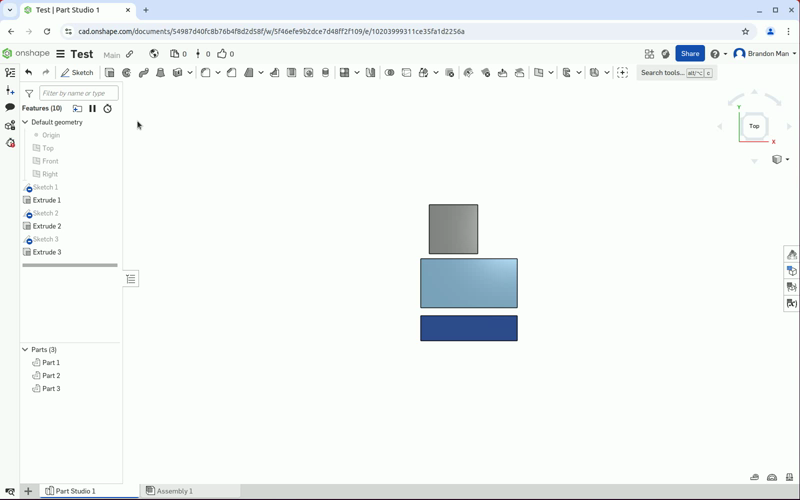
key(shift+h)
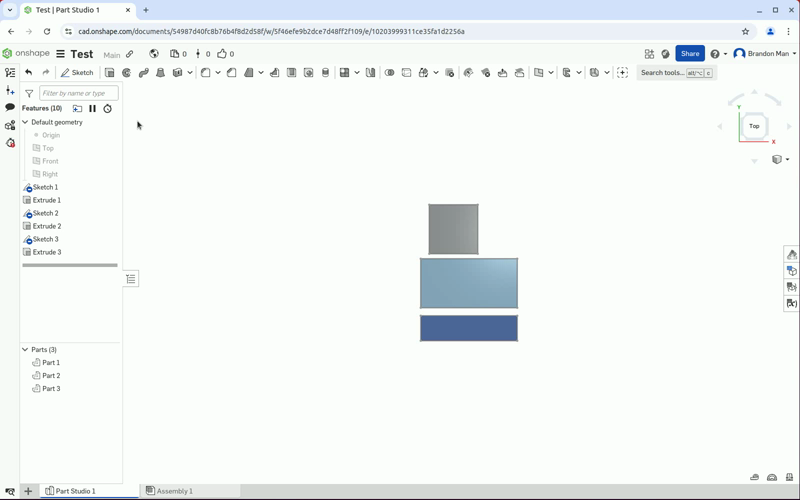
key(shift+h)
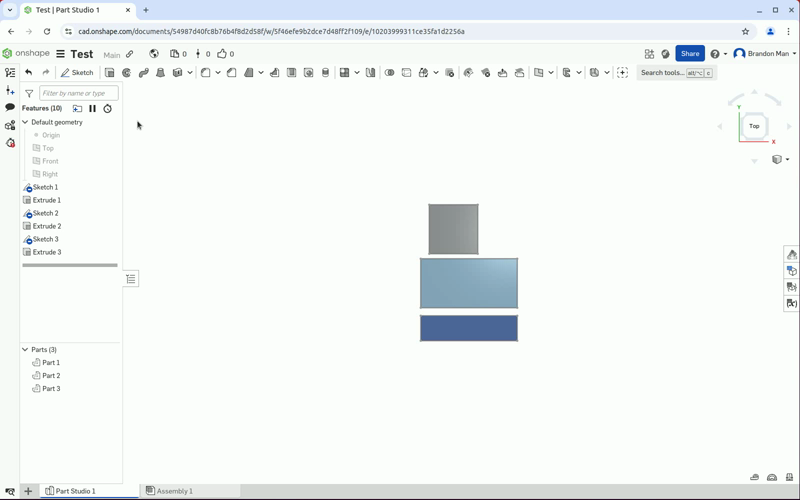
key(shift+7)
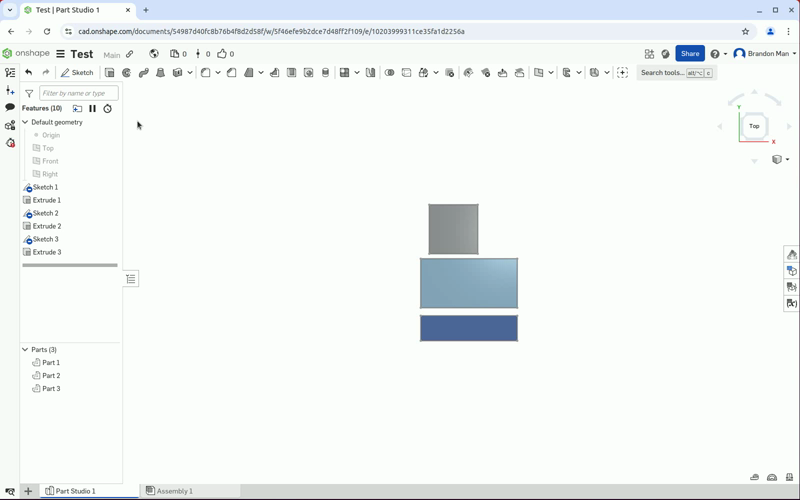
key(up, 3)
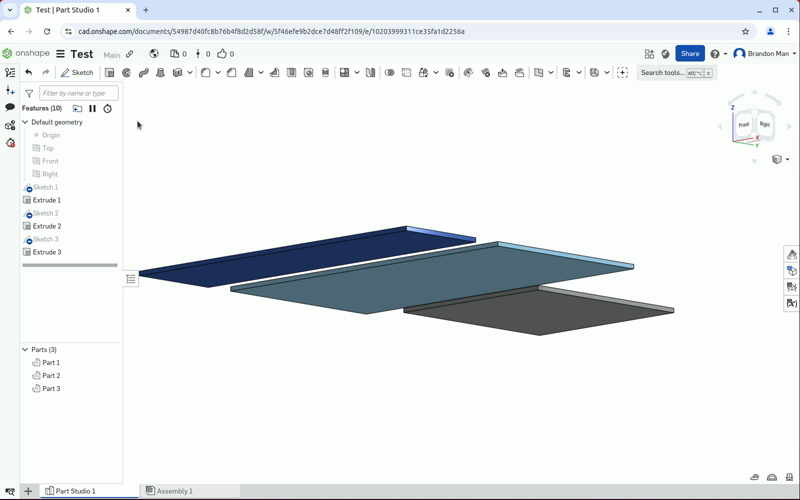
key(left, 3)
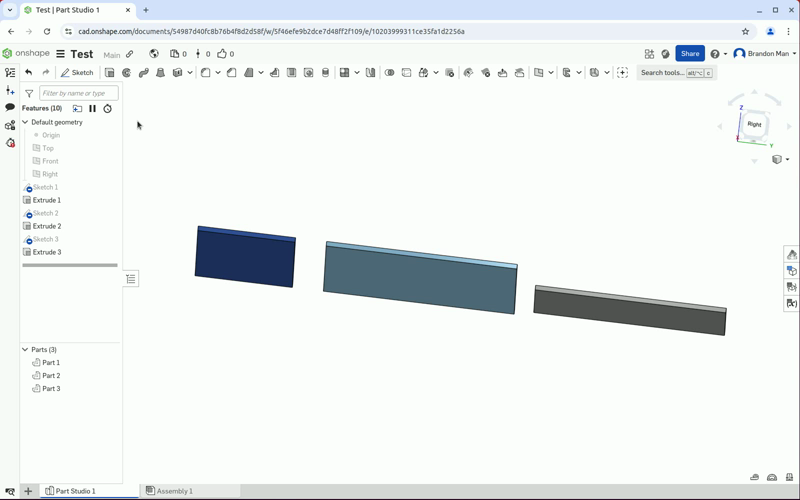
key(right, 3)
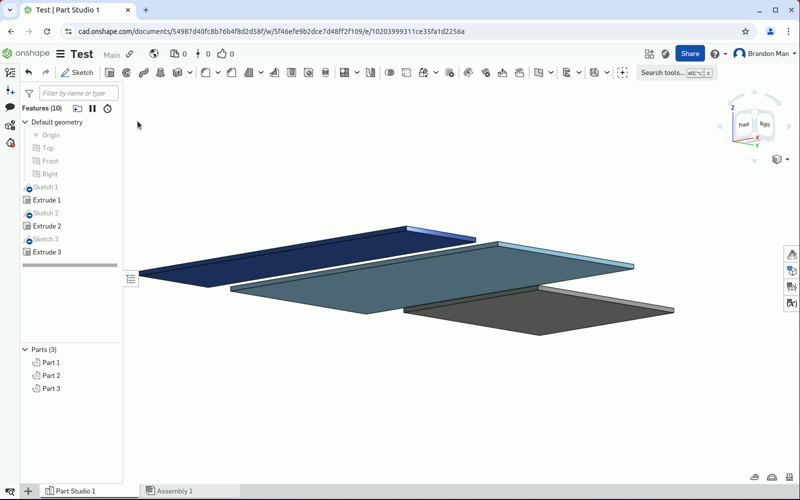
key(down, 3)
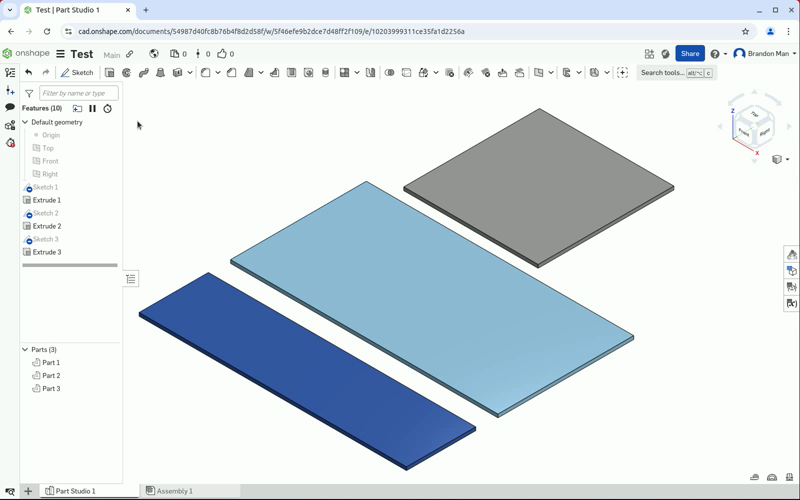
mouse_move(73, 189)
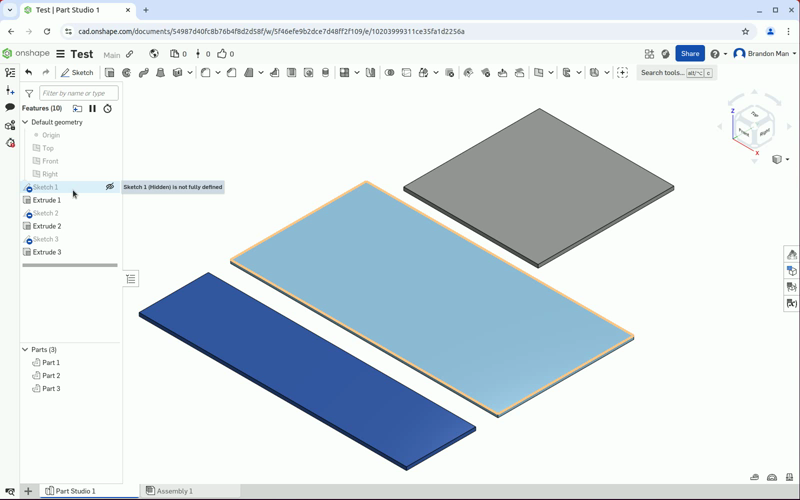
click(73, 189)